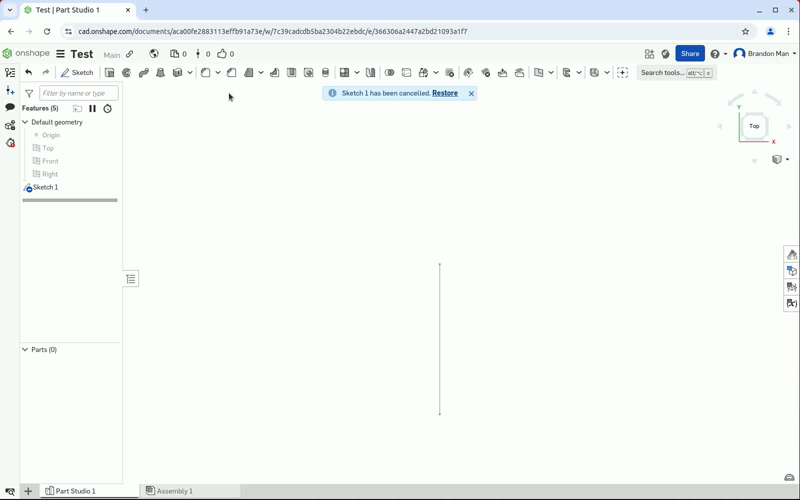
key(shift+h)
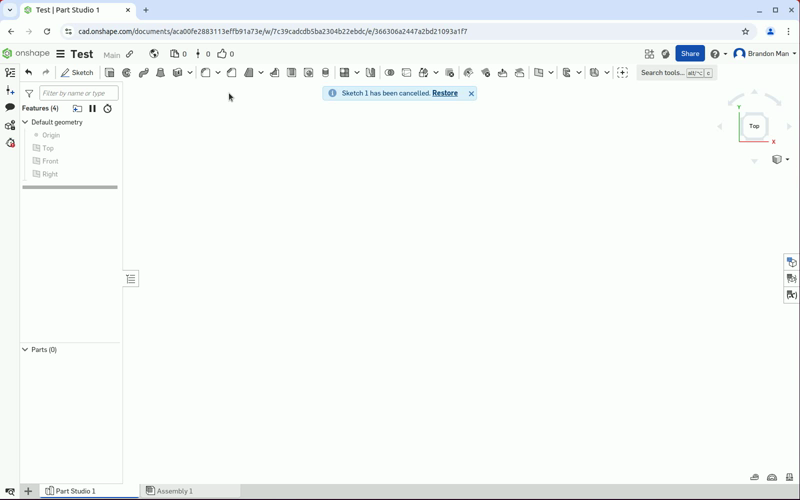
mouse_move(73, 352)
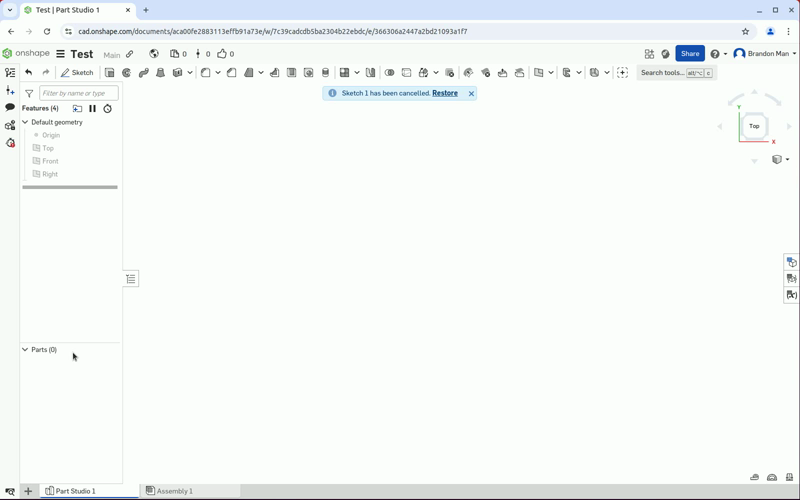
key(y)
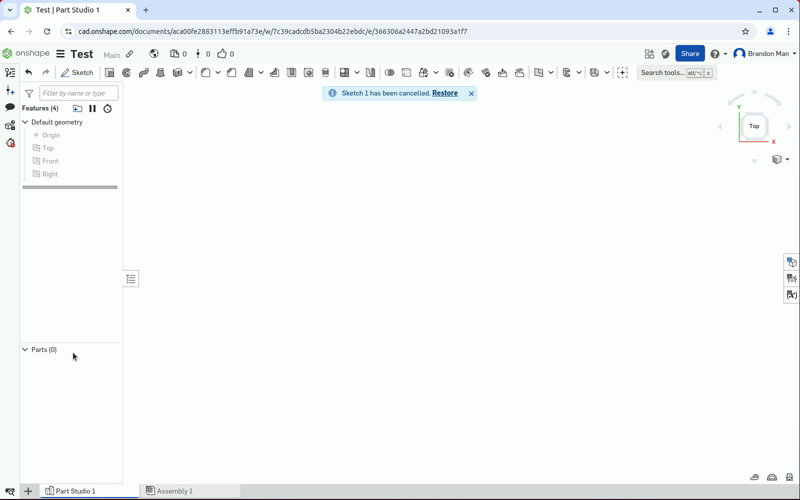
key(shift+p)
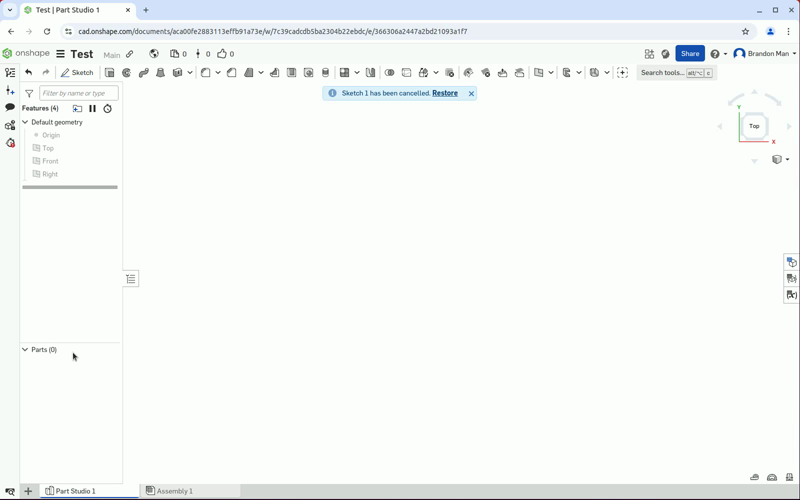
key(space)
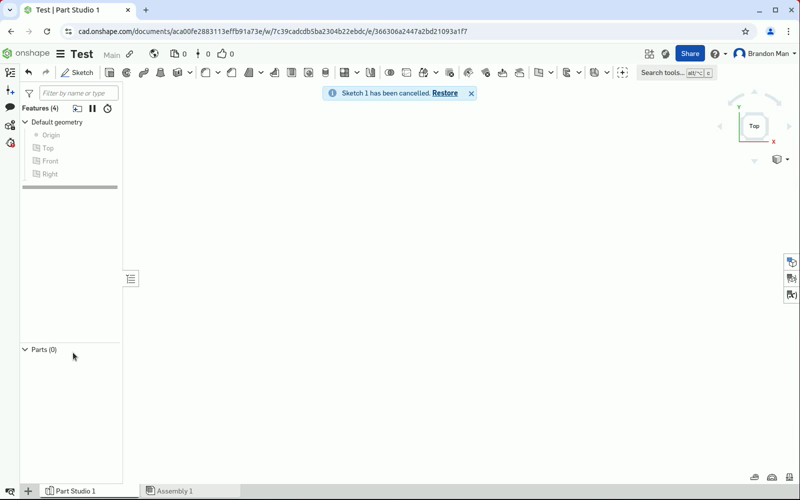
key_down(shift)
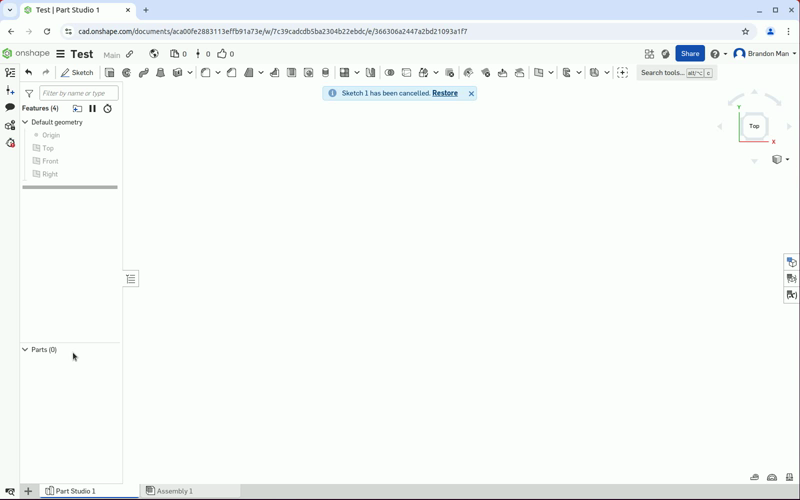
key(up)
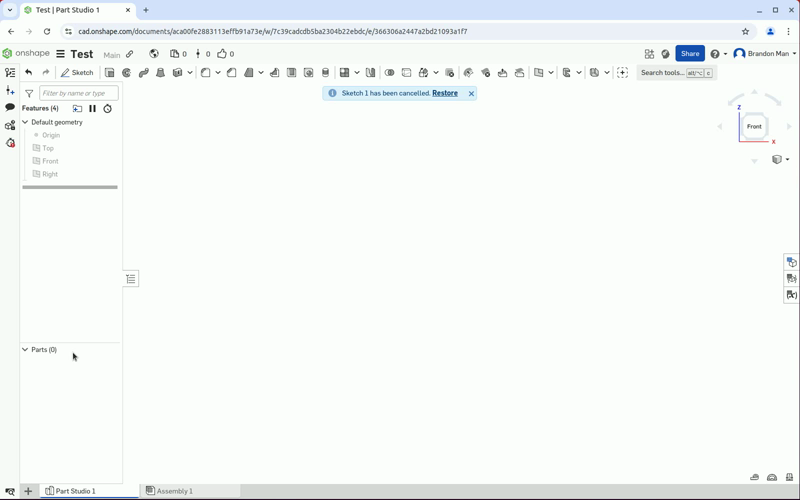
key_up(shift)
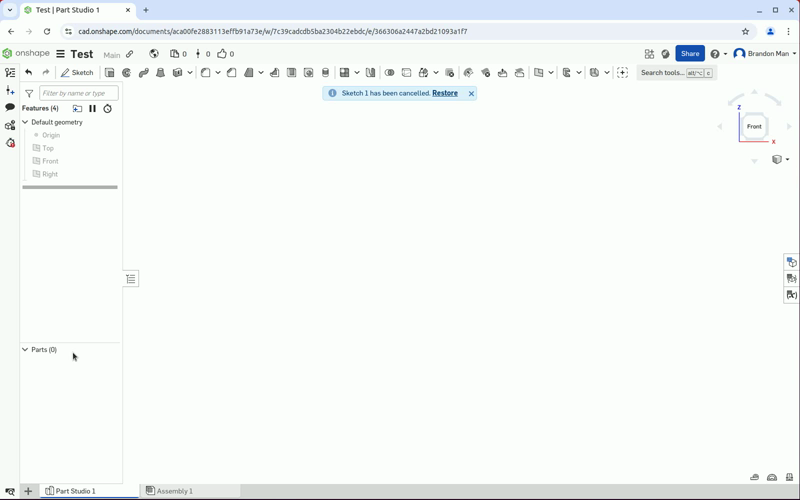
mouse_move(73, 352)
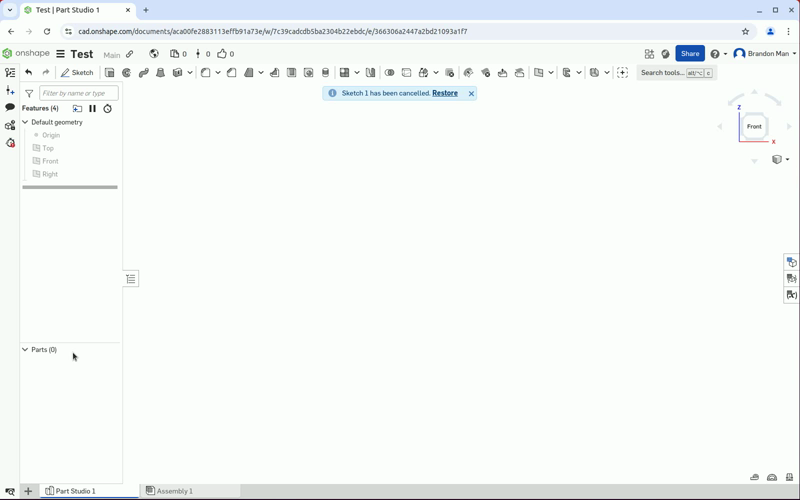
key(shift+y)
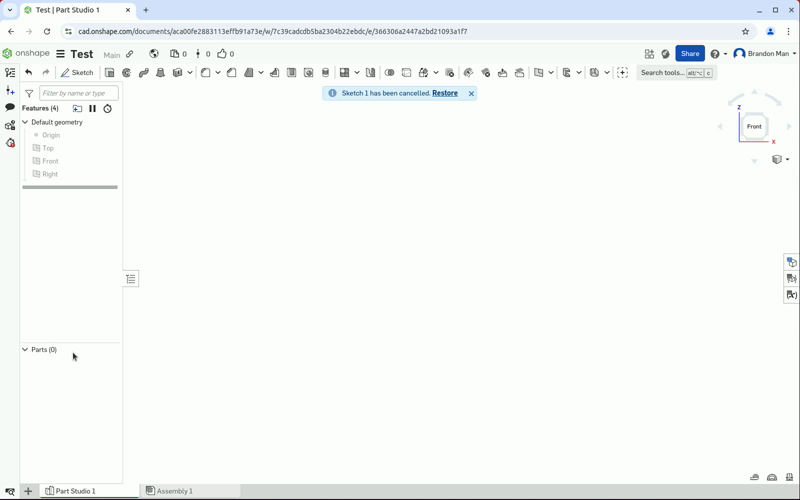
key(shift+s)
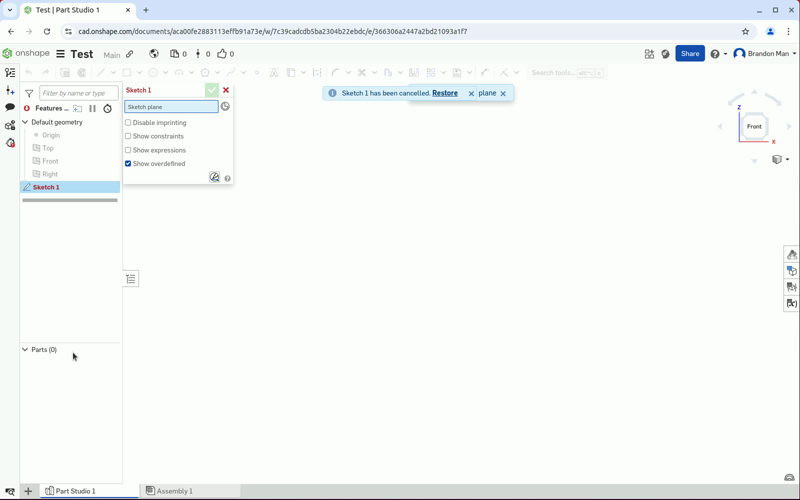
mouse_move(73, 163)
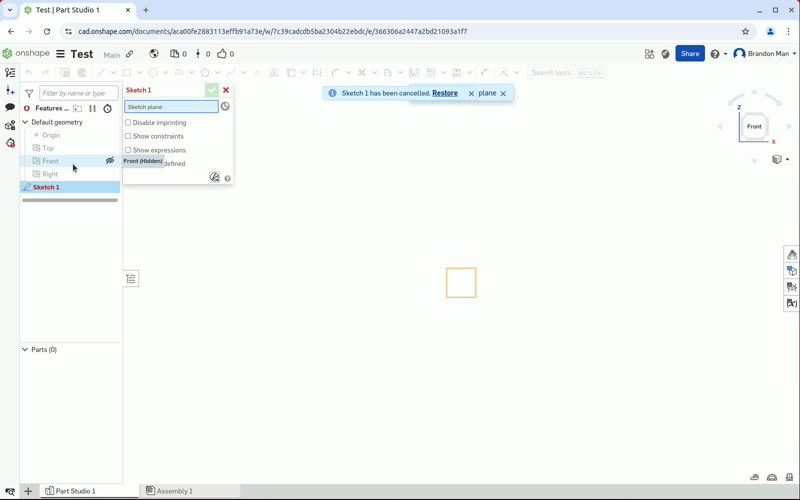
click(73, 163)
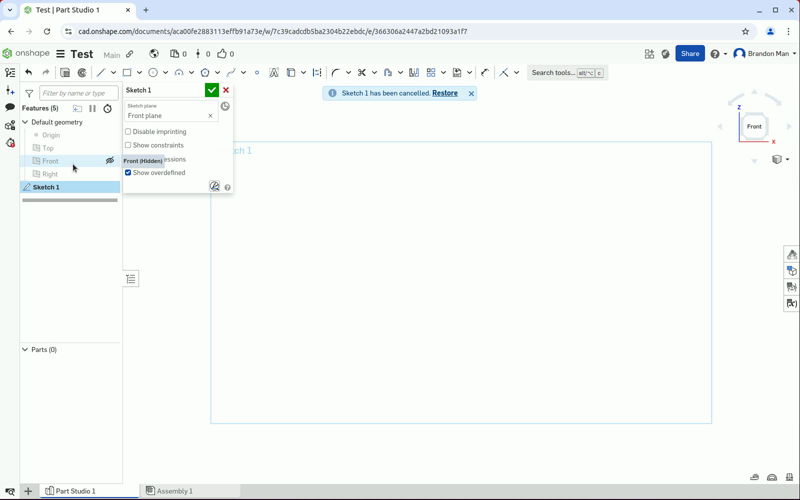
mouse_move(73, 352)
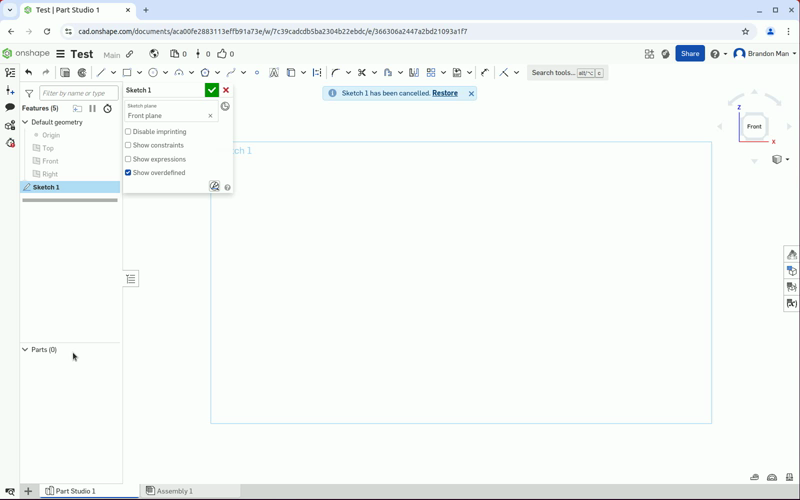
key(y)
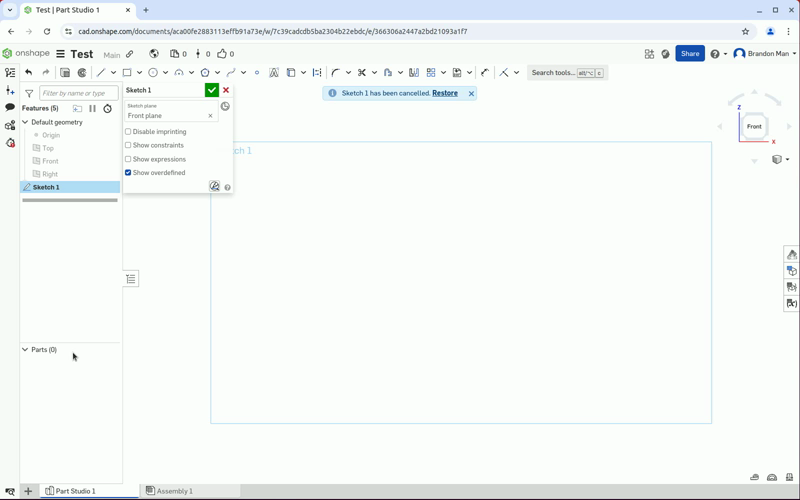
key(l)
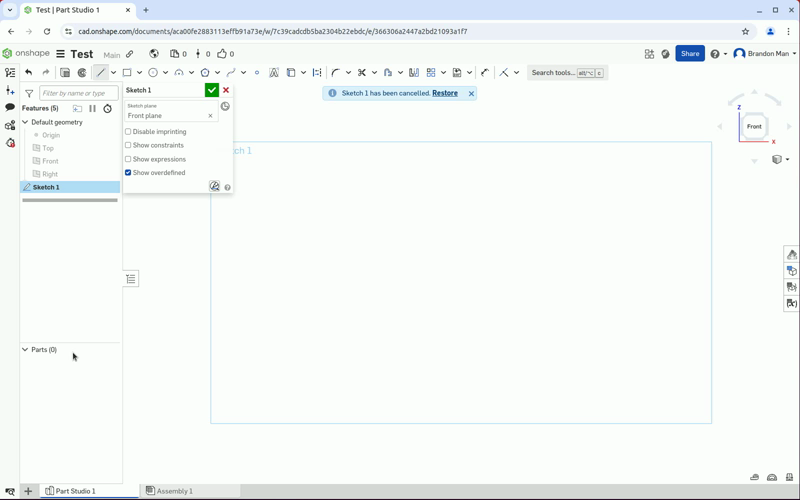
key_down(shift)
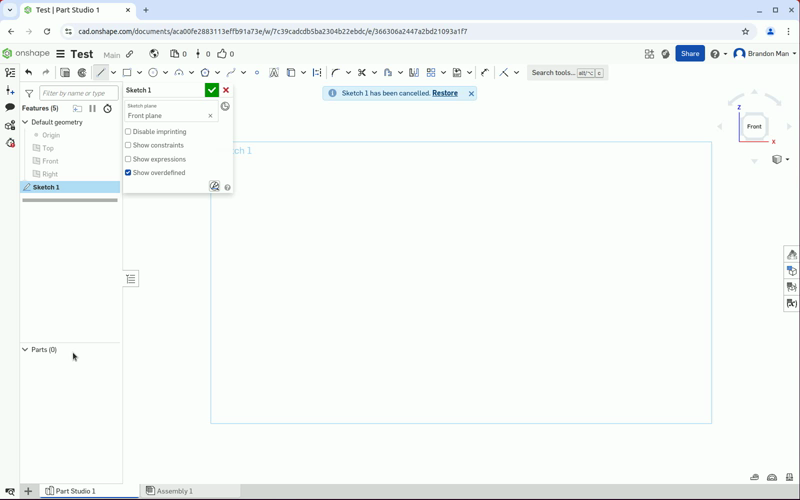
mouse_move(460, 282)
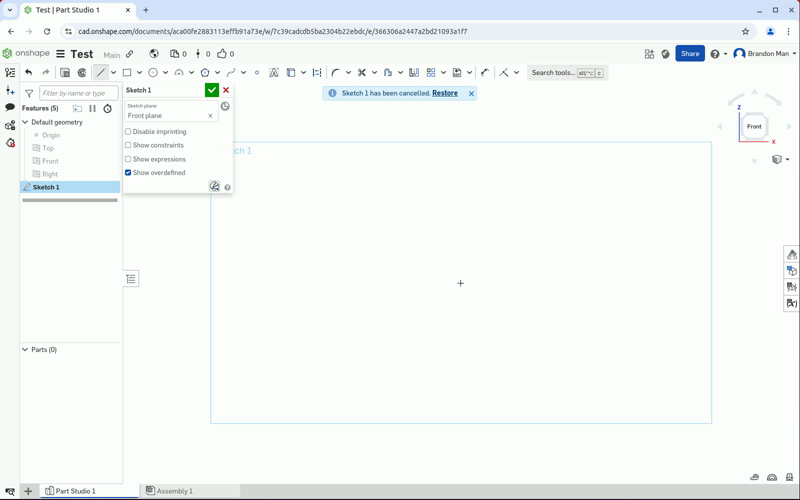
click(460, 282)
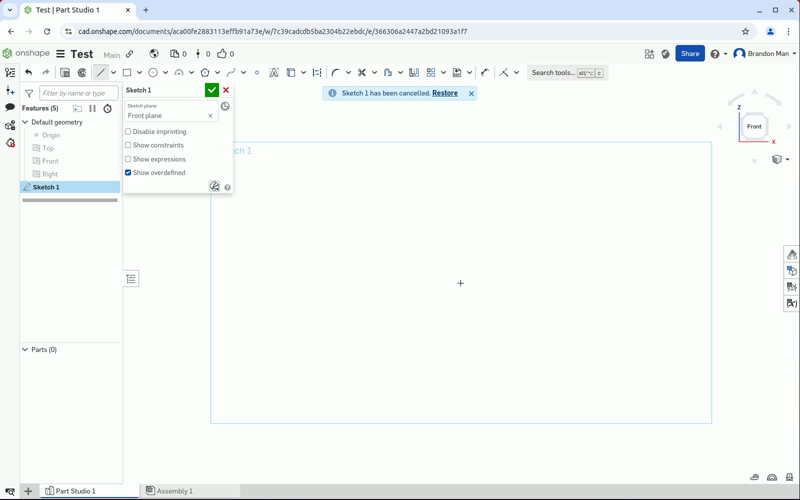
key_up(shift)
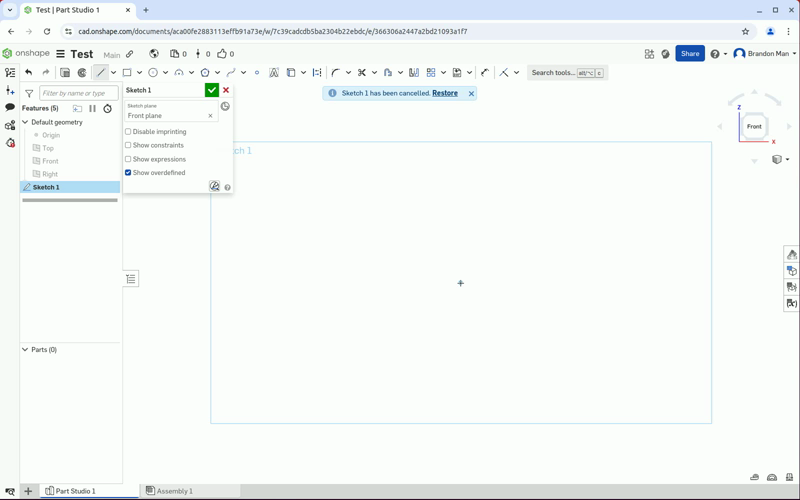
key_down(shift)
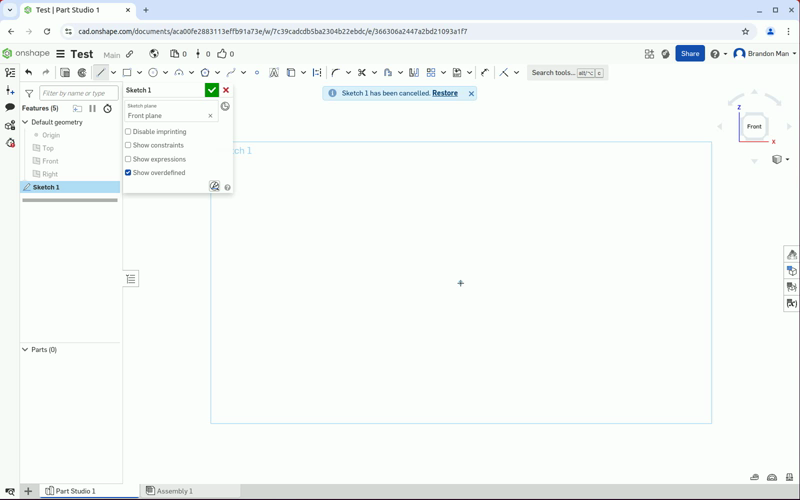
mouse_move(544, 282)
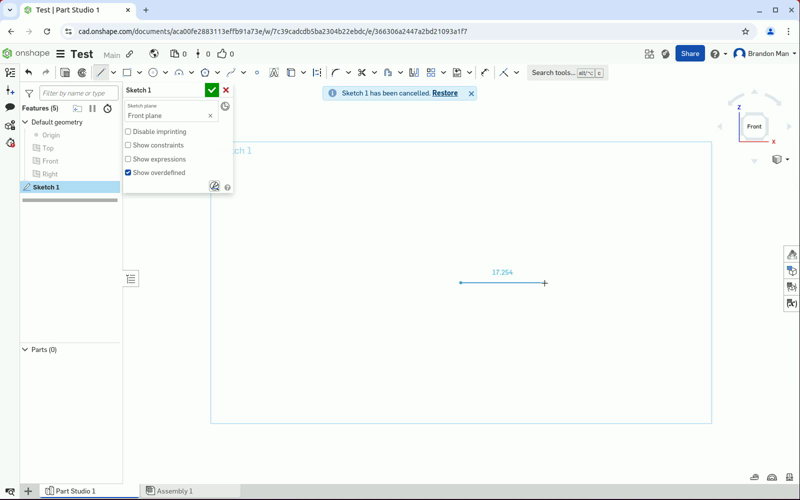
click(544, 282)
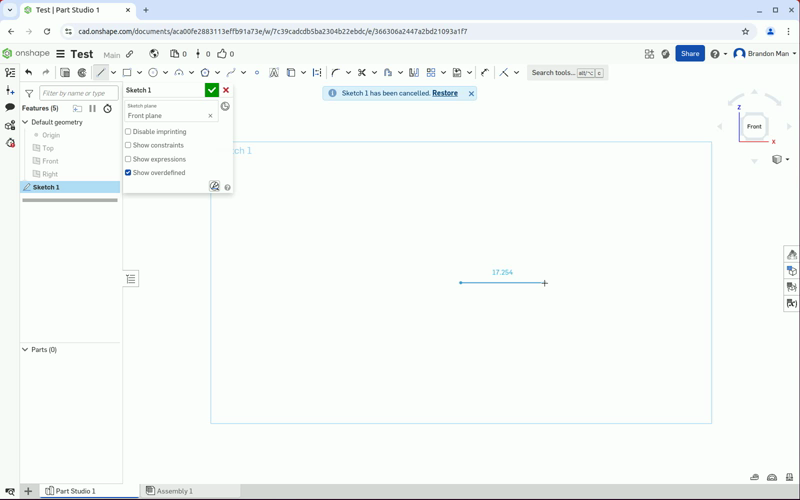
key_up(shift)
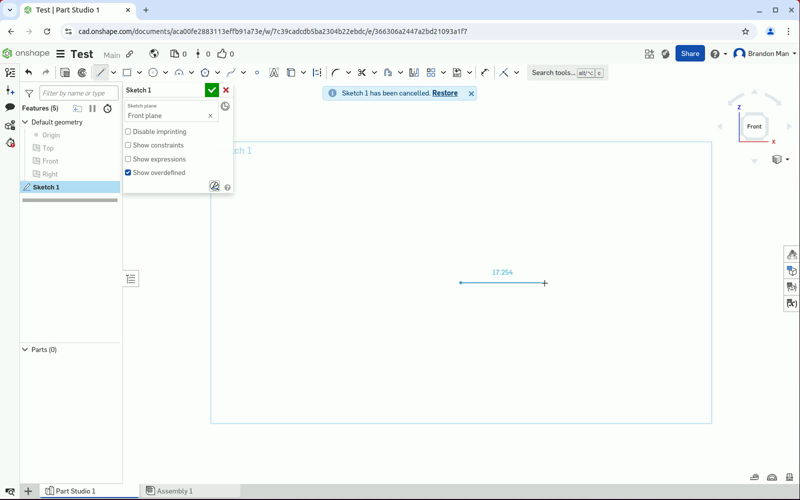
key_down(shift)
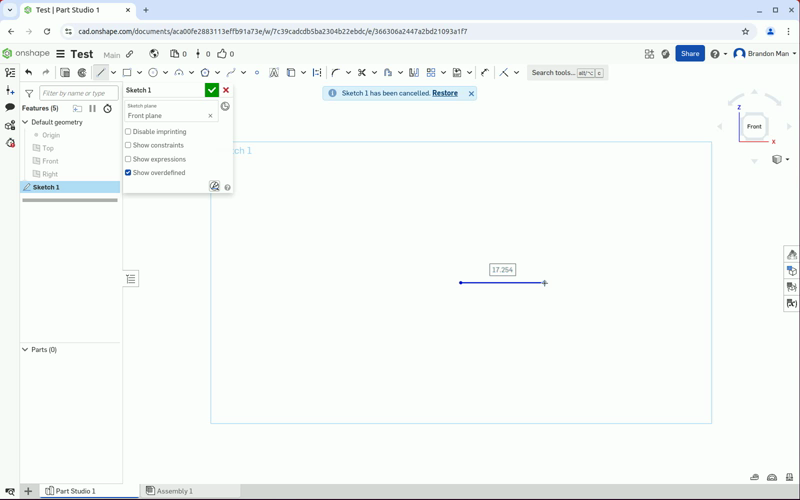
mouse_move(544, 170)
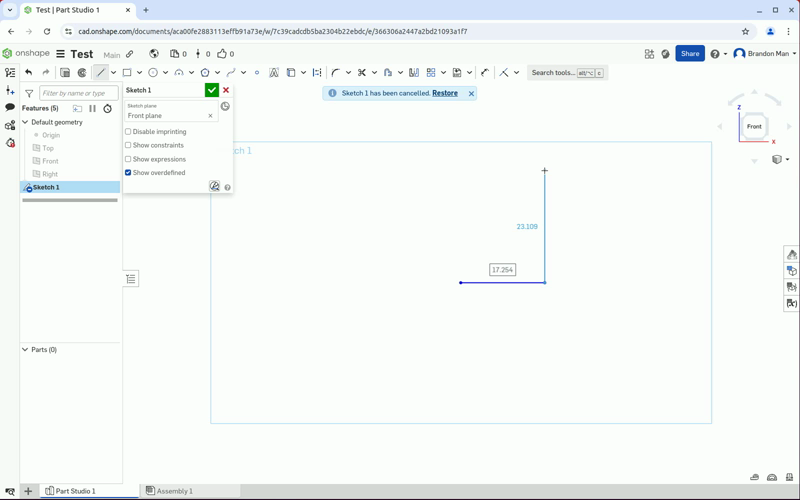
click(544, 170)
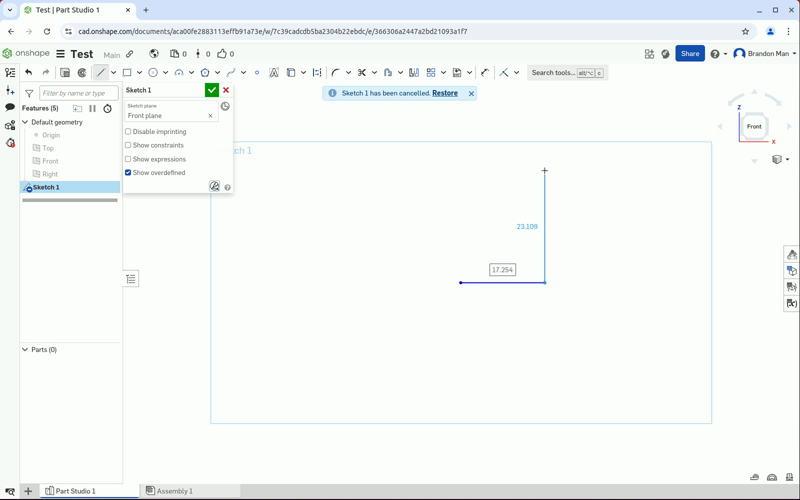
key_up(shift)
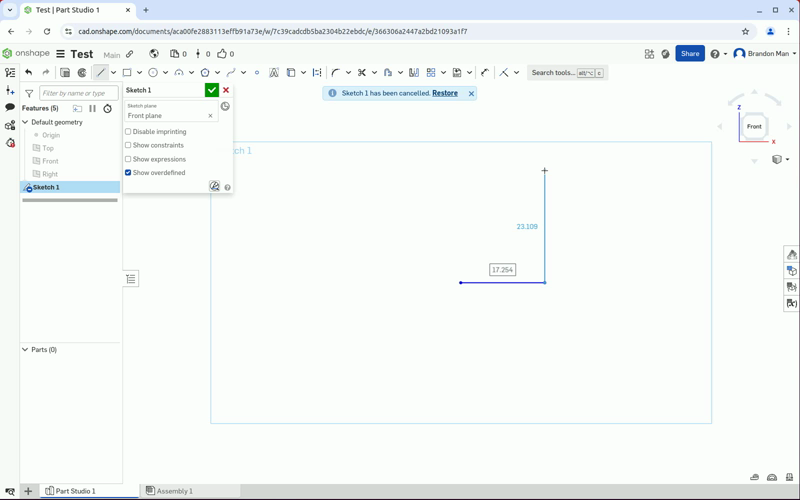
key_down(shift)
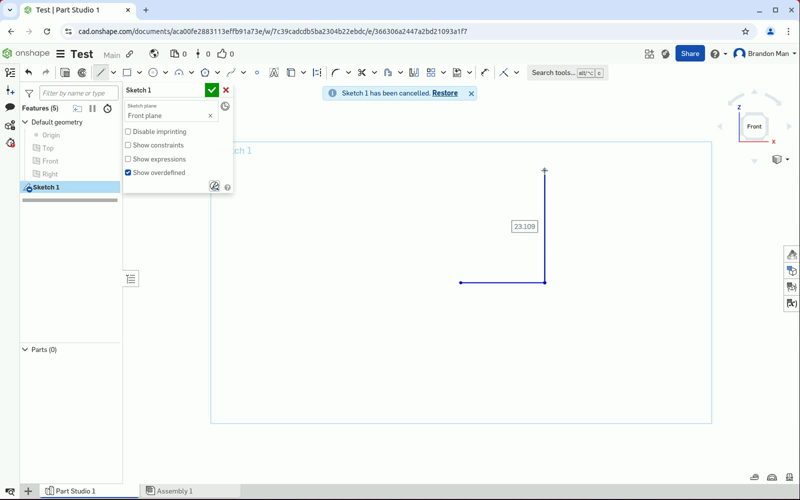
mouse_move(460, 170)
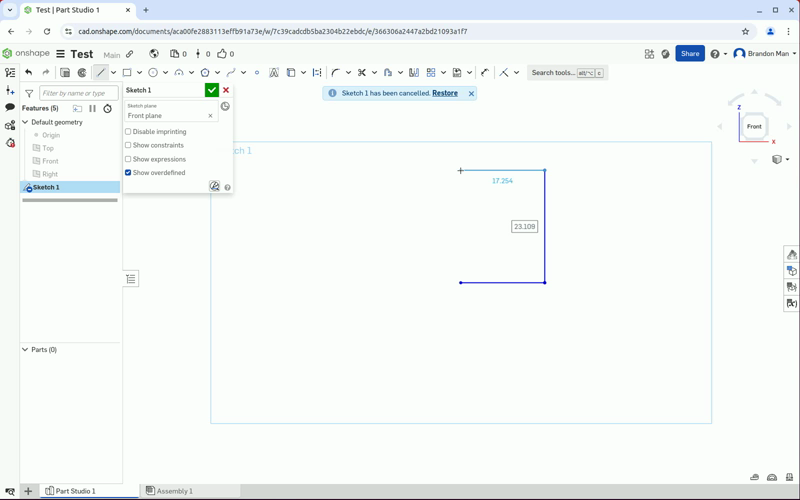
click(460, 170)
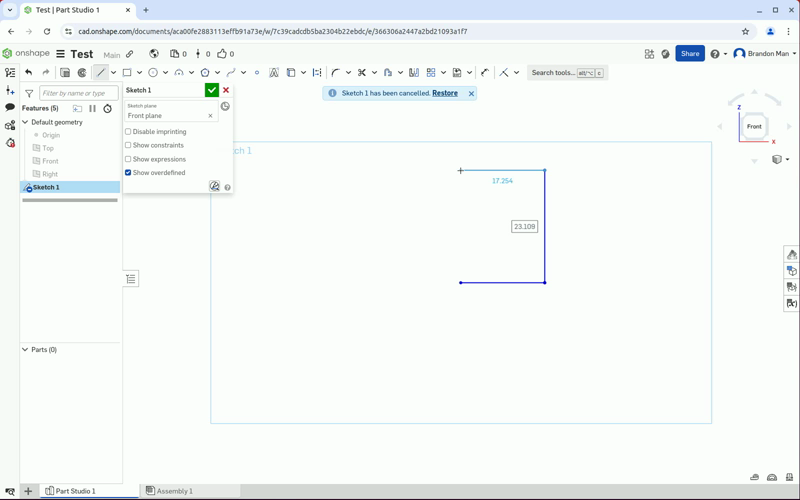
key_up(shift)
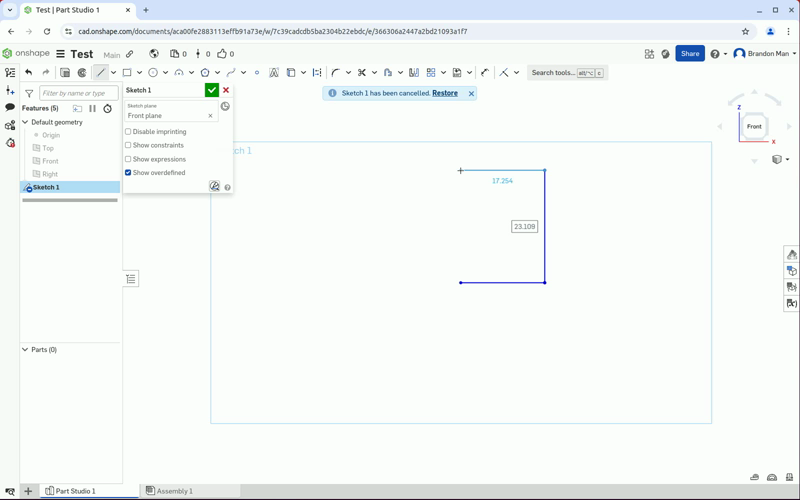
key_down(shift)
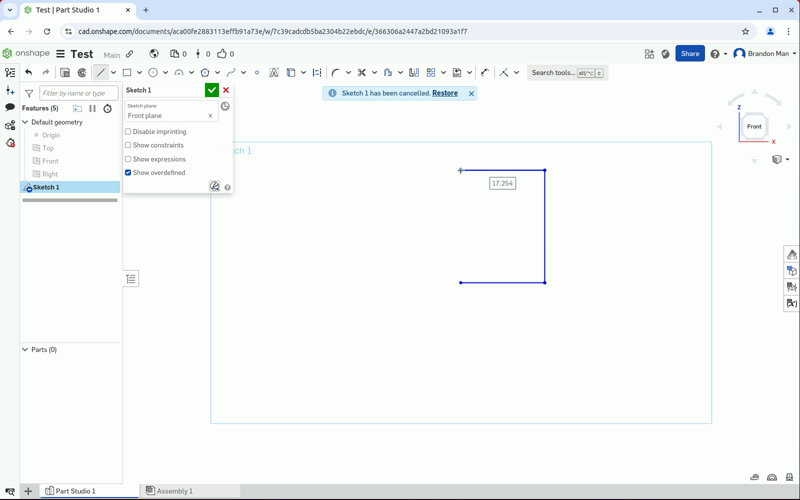
mouse_move(460, 282)
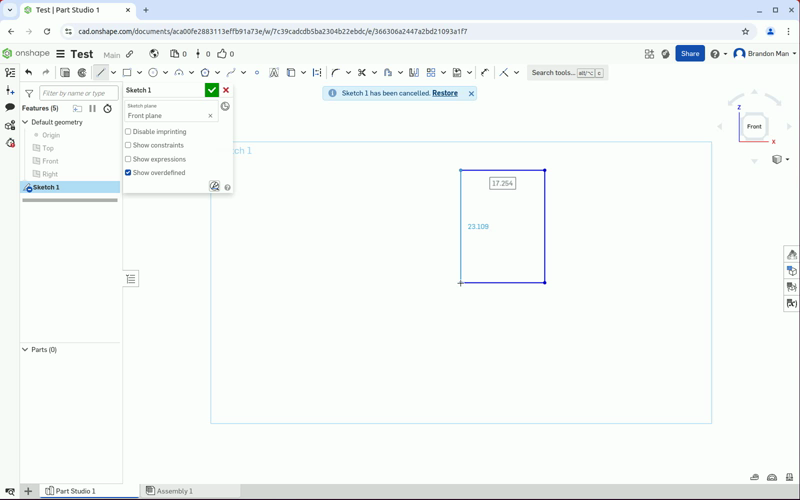
key_up(shift)
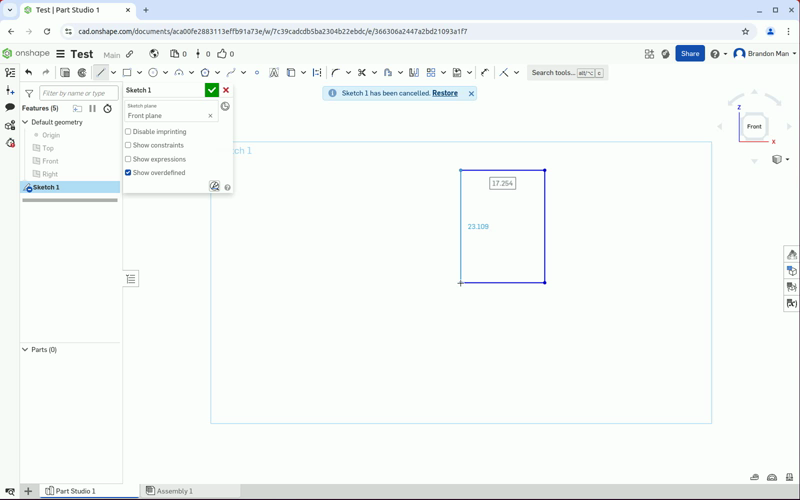
click(460, 282)
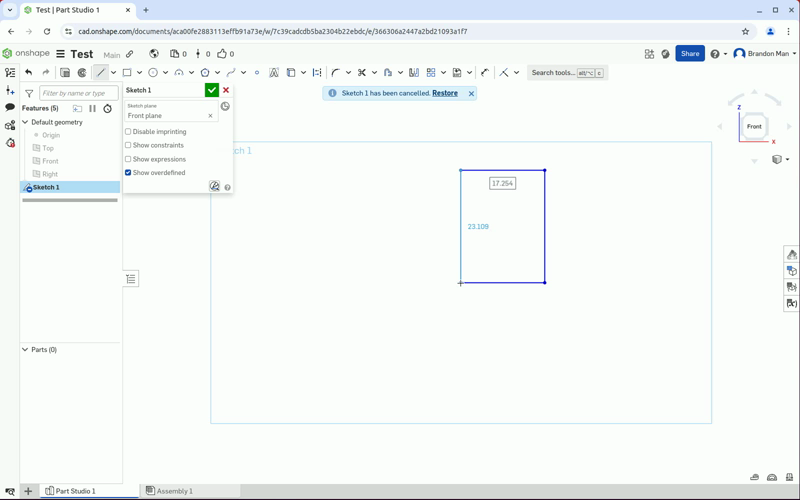
key(esc)
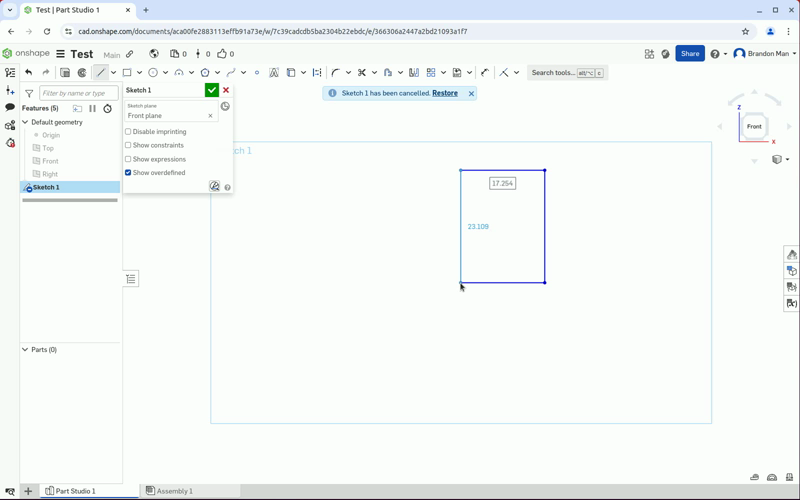
mouse_move(486, 229)
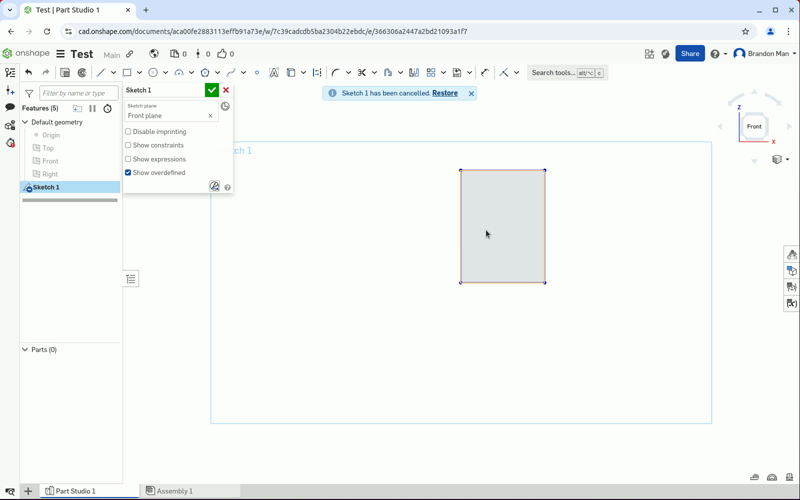
click(486, 229)
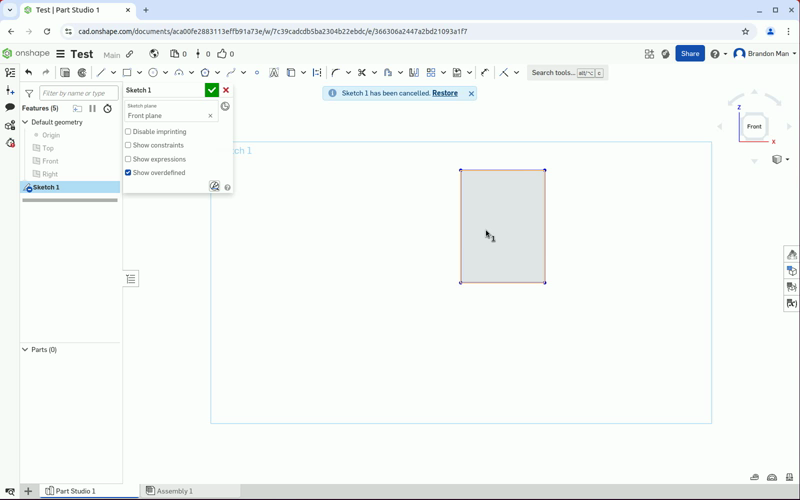
mouse_move(73, 352)
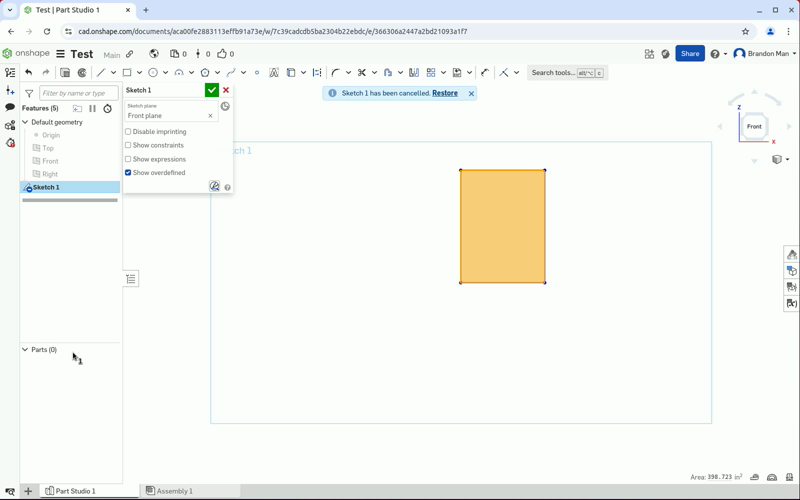
key(shift+y)
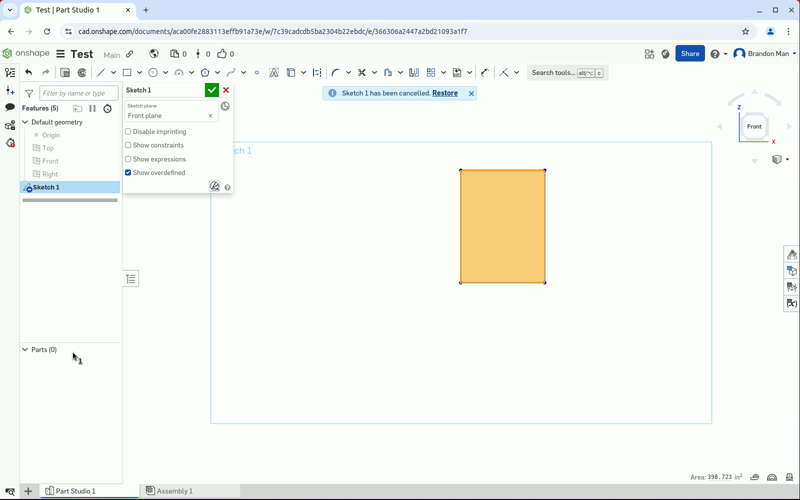
key(shift+e)
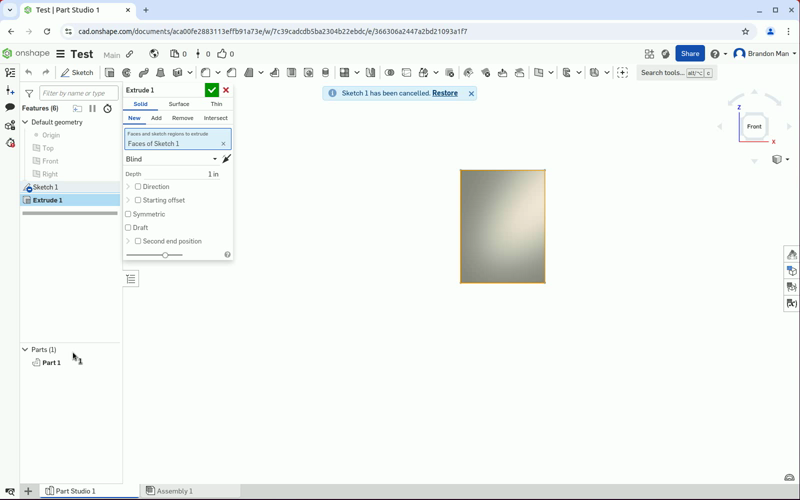
mouse_move(143, 106)
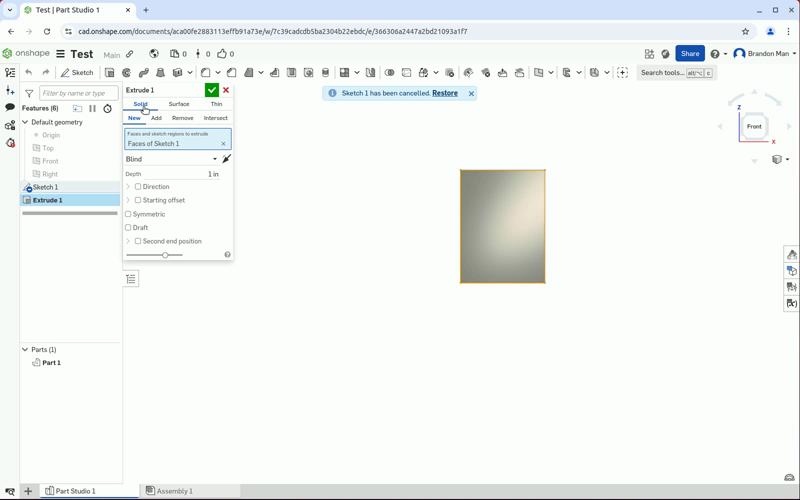
click(143, 106)
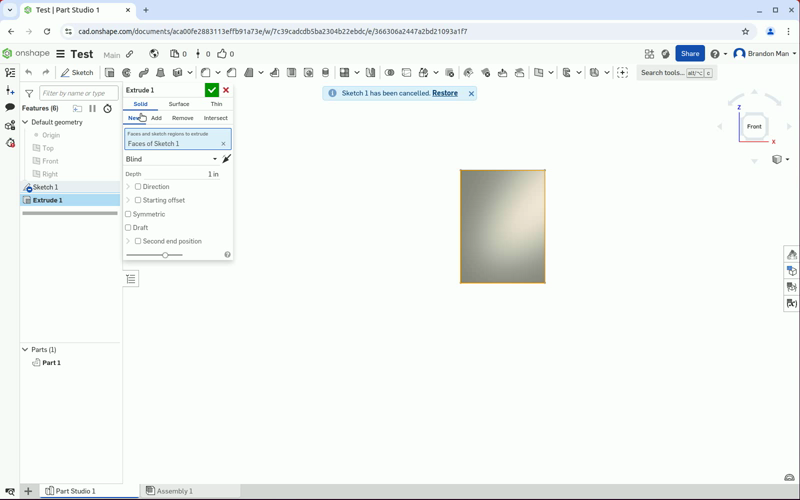
mouse_move(137, 120)
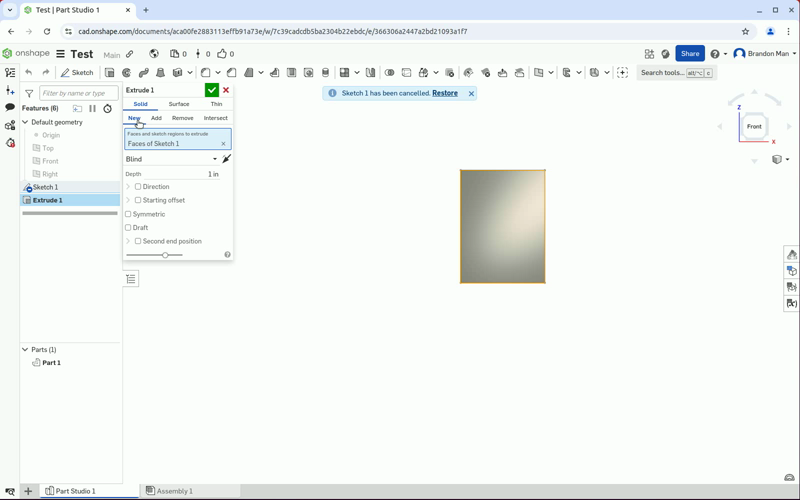
click(137, 120)
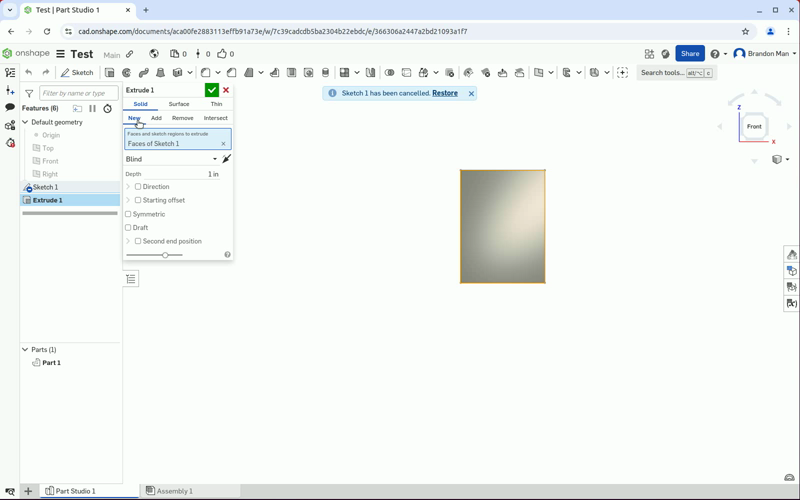
key(tab, 4)
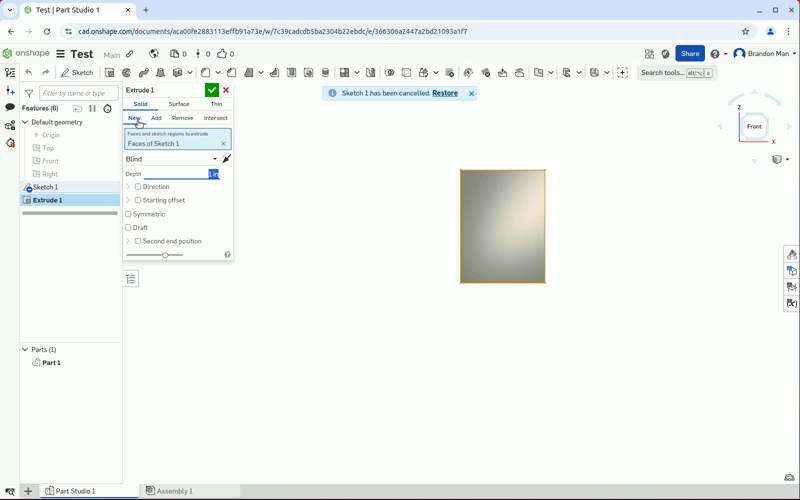
text(11.554)
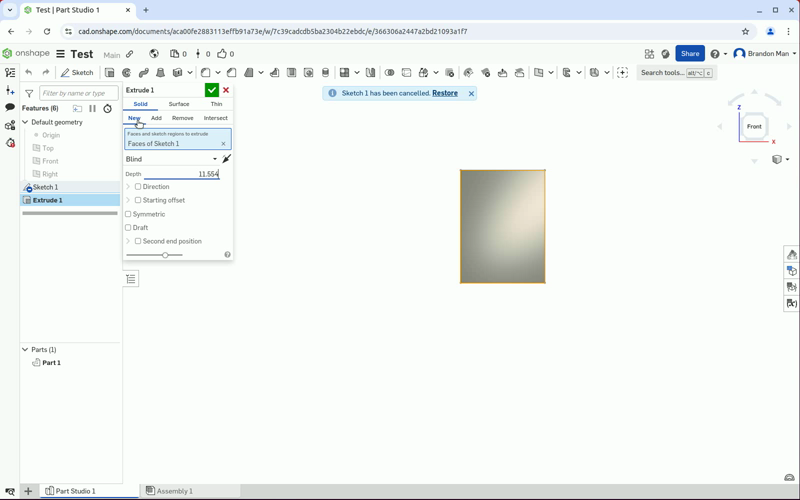
key(enter)
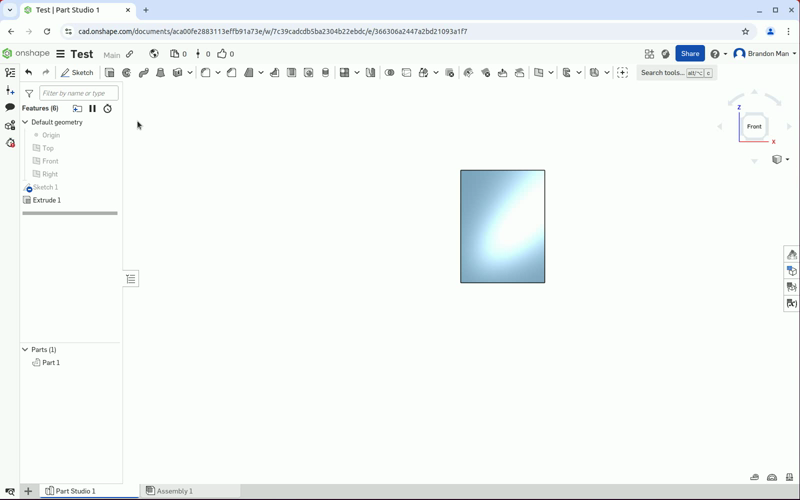
key(shift+h)
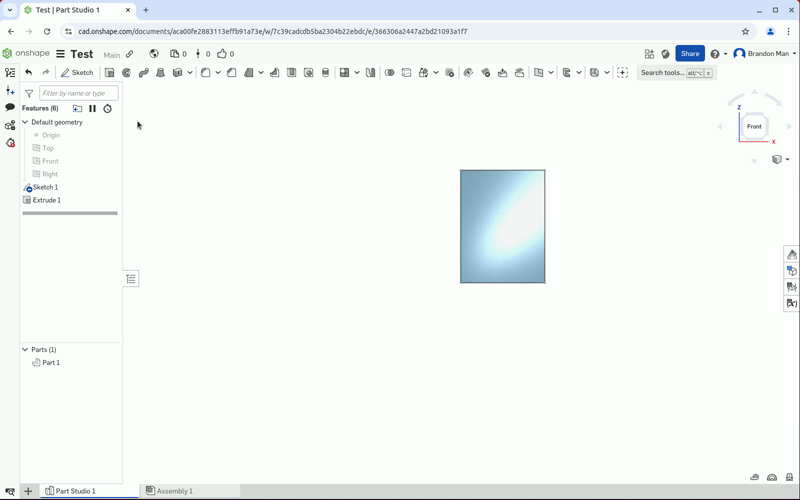
key(shift+h)
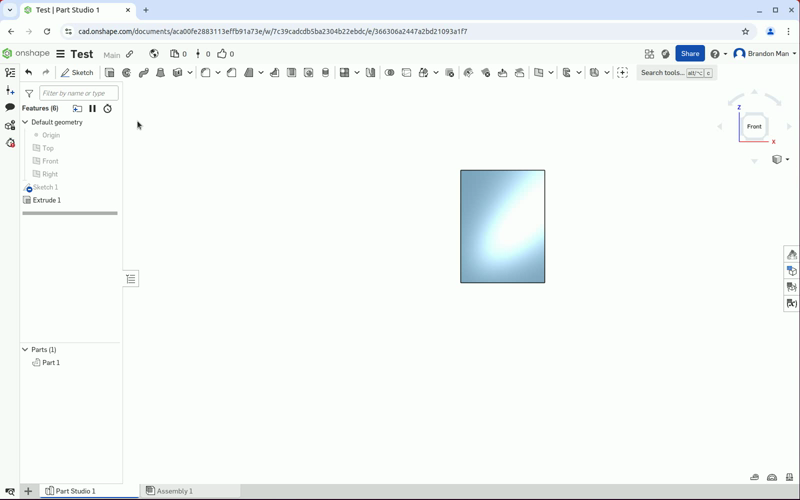
mouse_move(73, 189)
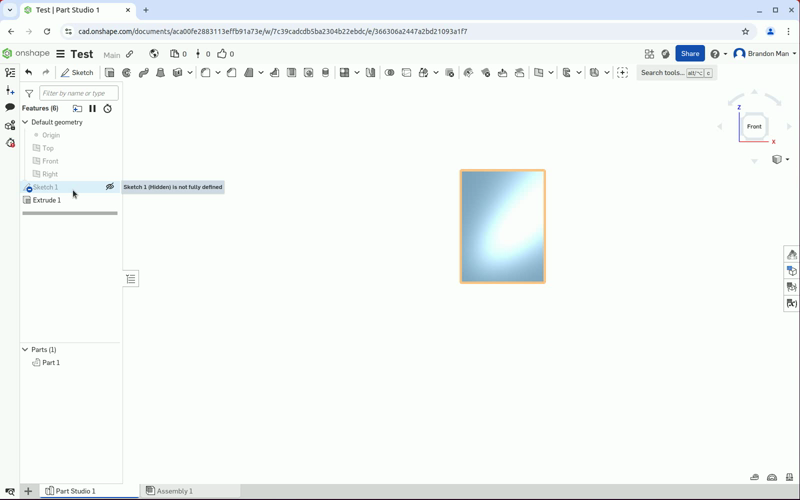
click(73, 189)
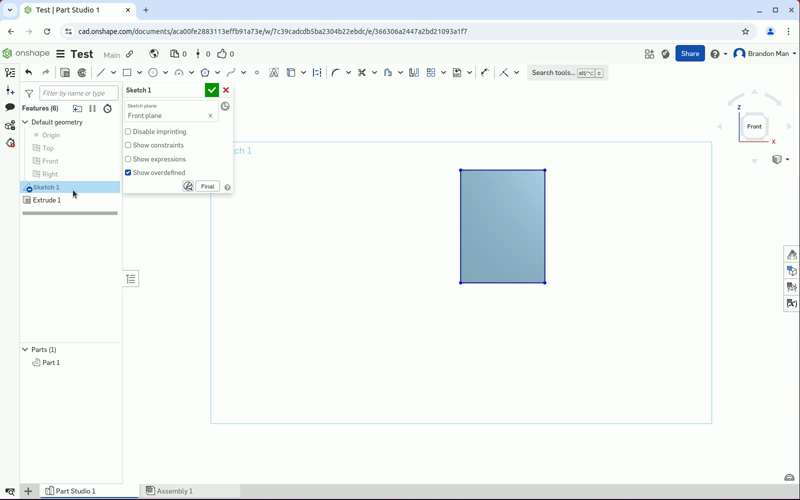
mouse_move(229, 92)
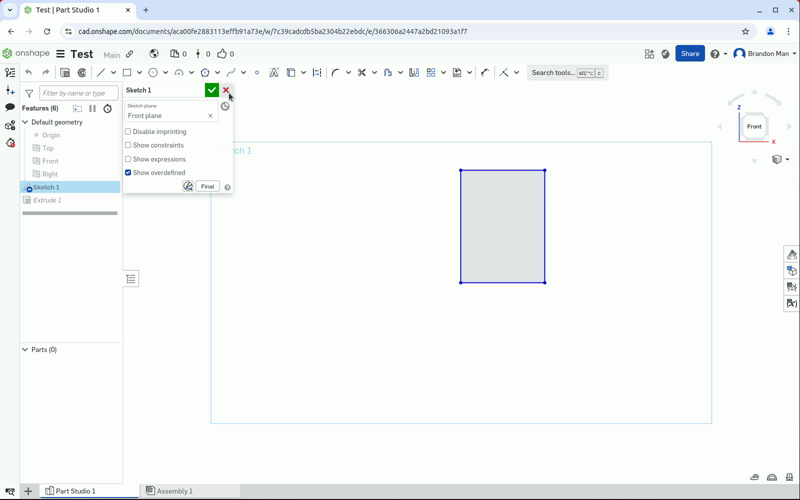
click(229, 92)
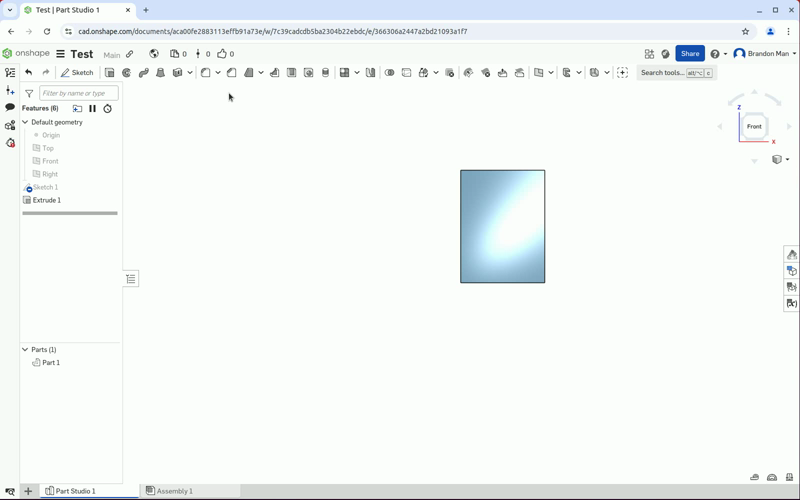
mouse_move(73, 352)
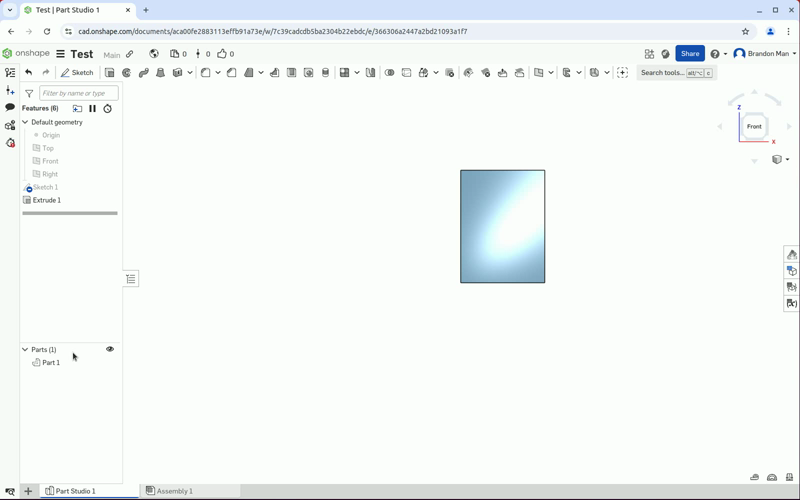
key(y)
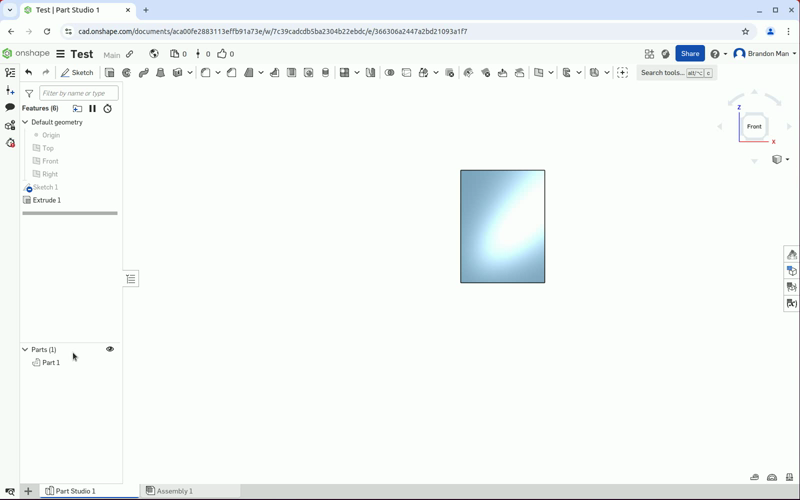
key(shift+p)
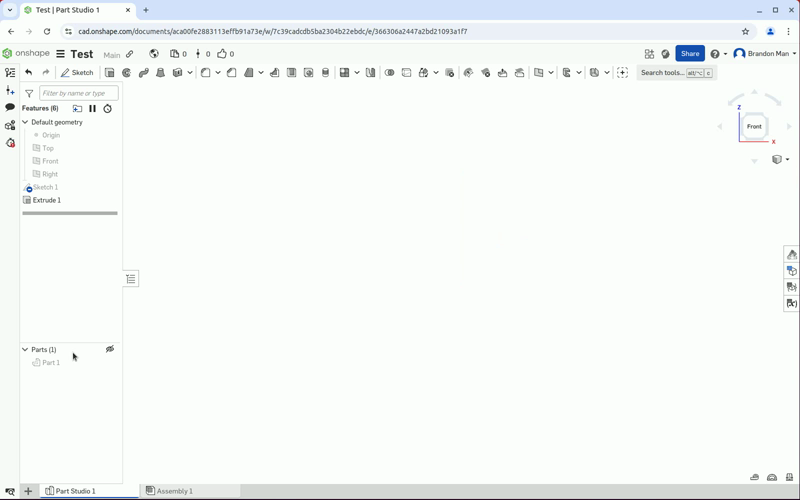
key(space)
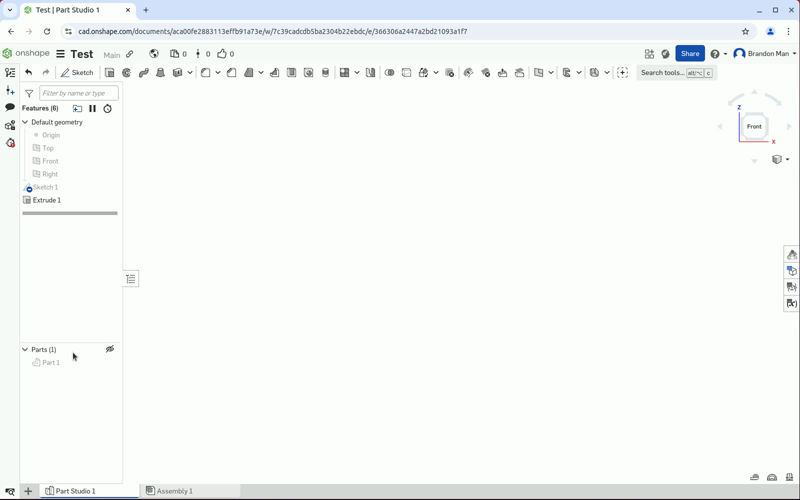
key_down(shift)
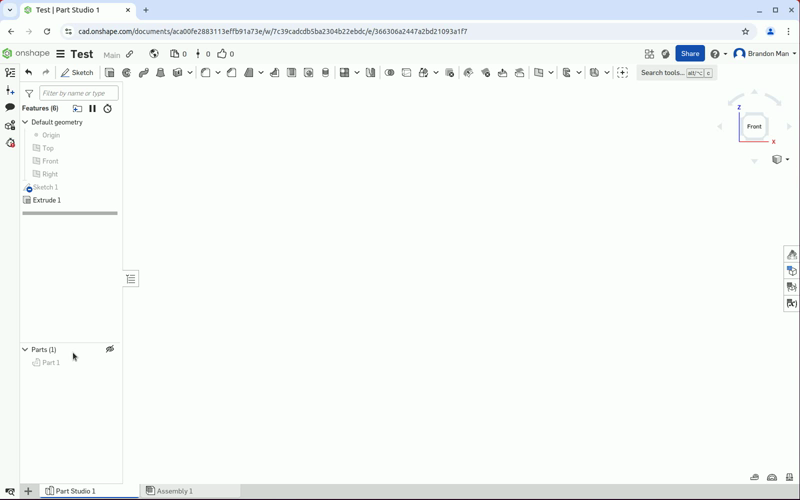
key(left)
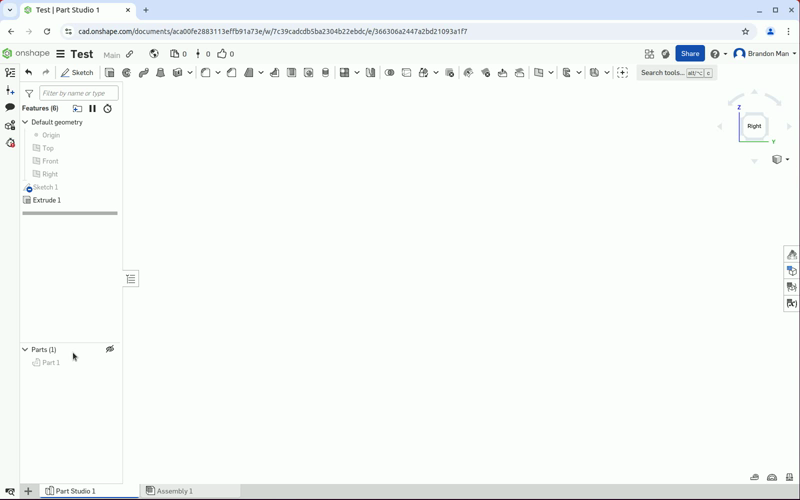
key_up(shift)
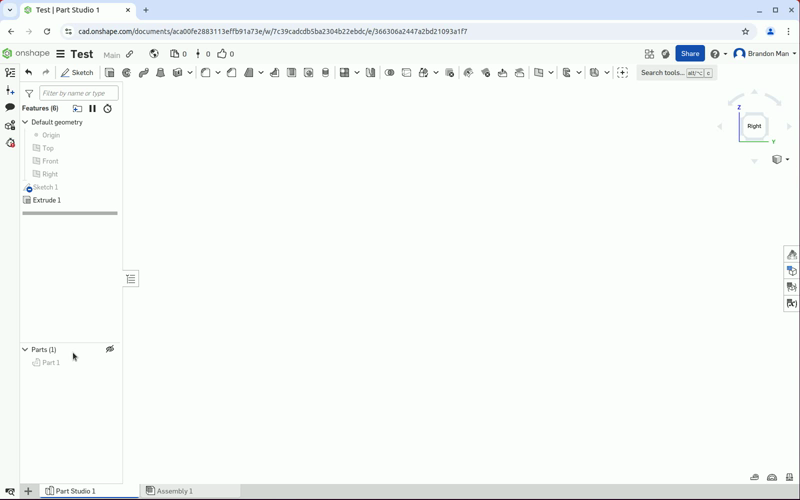
mouse_move(73, 352)
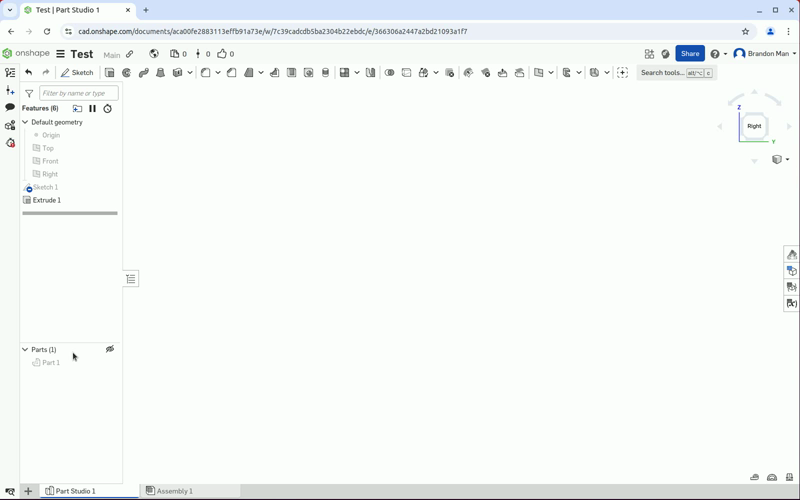
key(shift+y)
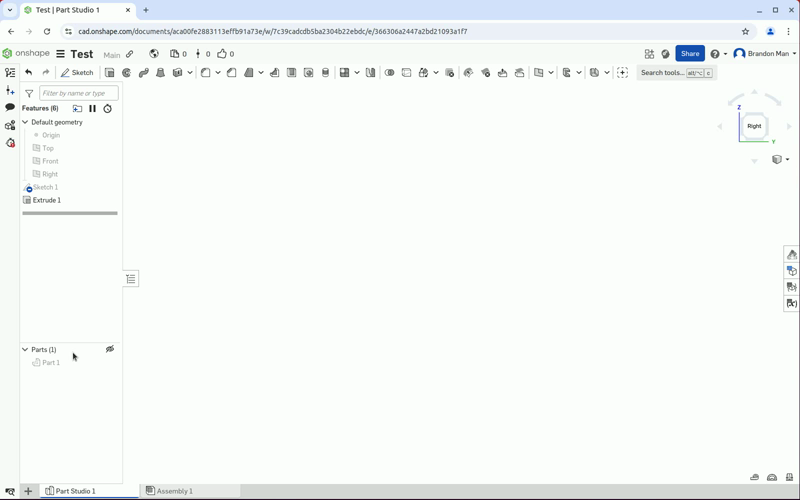
key(shift+s)
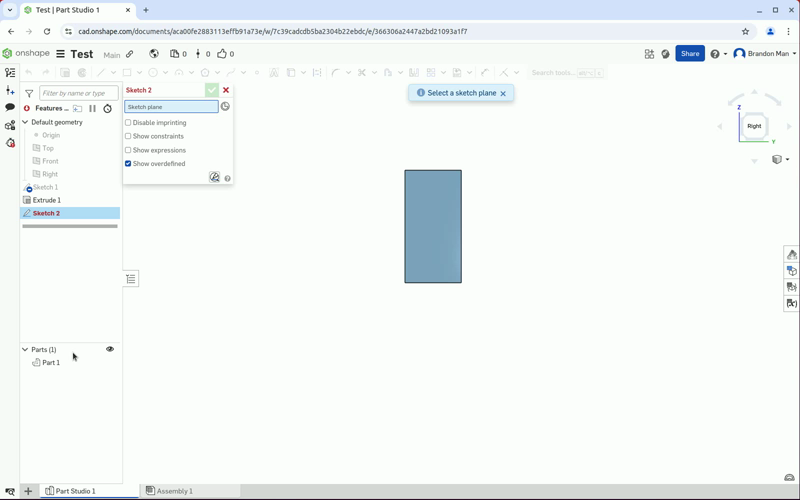
mouse_move(73, 176)
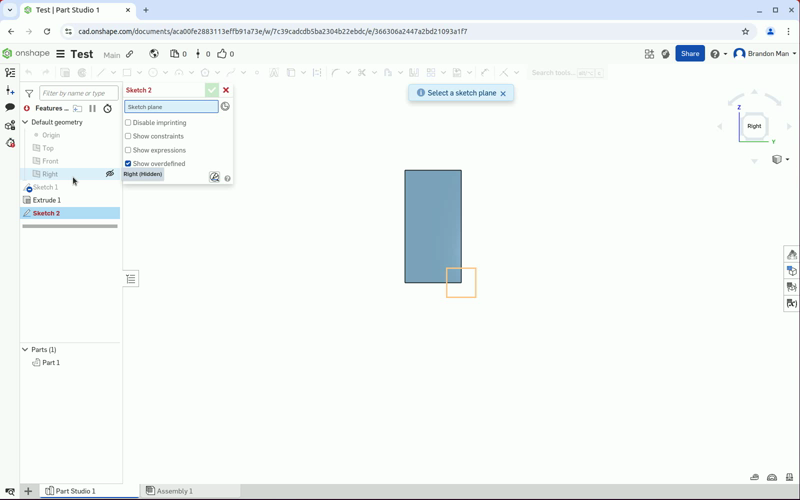
click(73, 176)
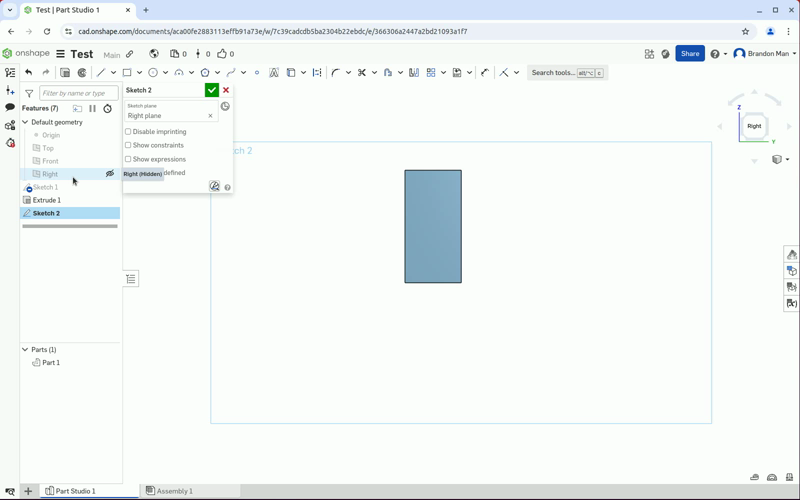
mouse_move(73, 352)
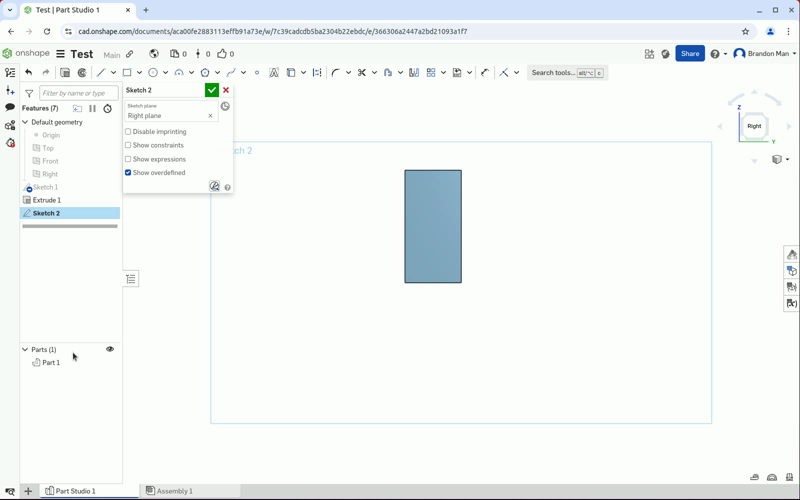
key(y)
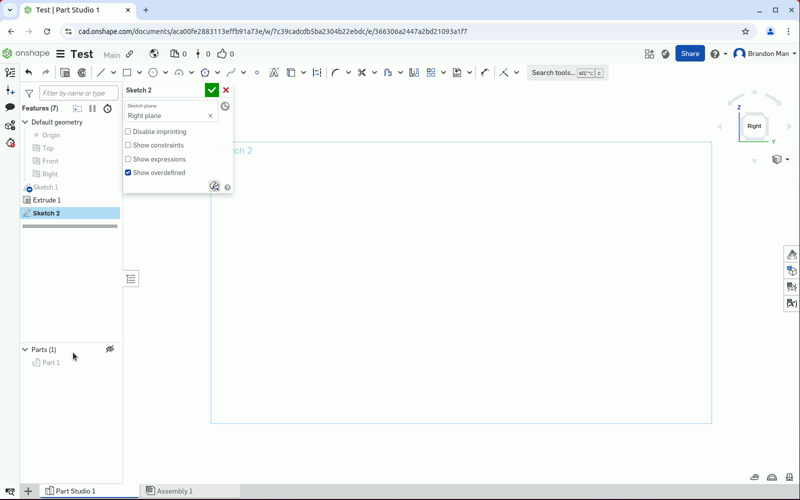
key(l)
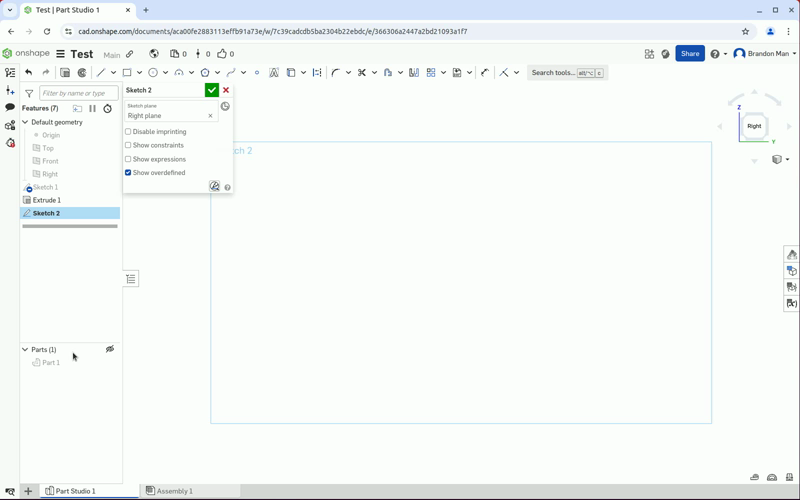
key_down(shift)
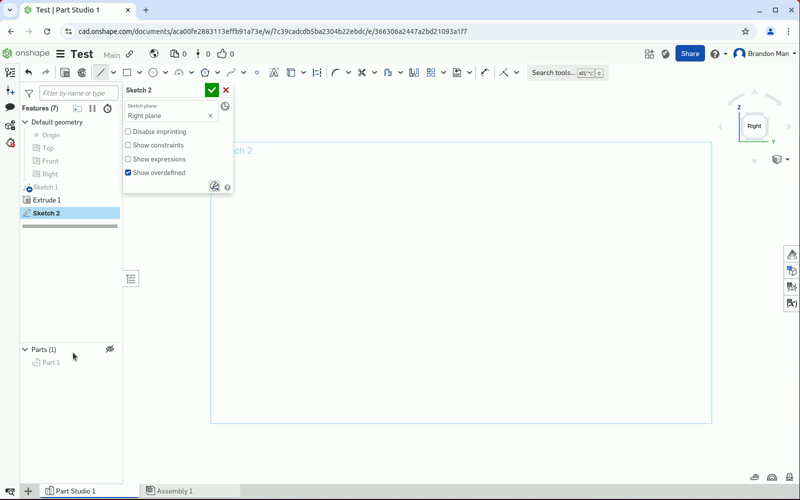
mouse_move(404, 245)
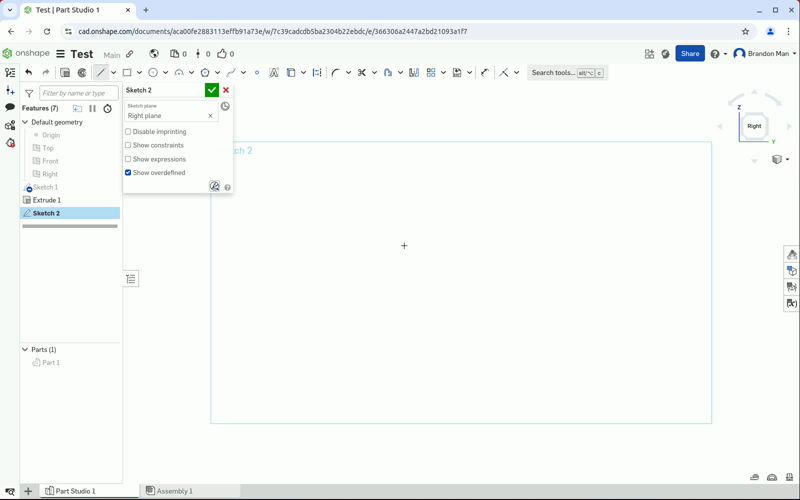
click(404, 245)
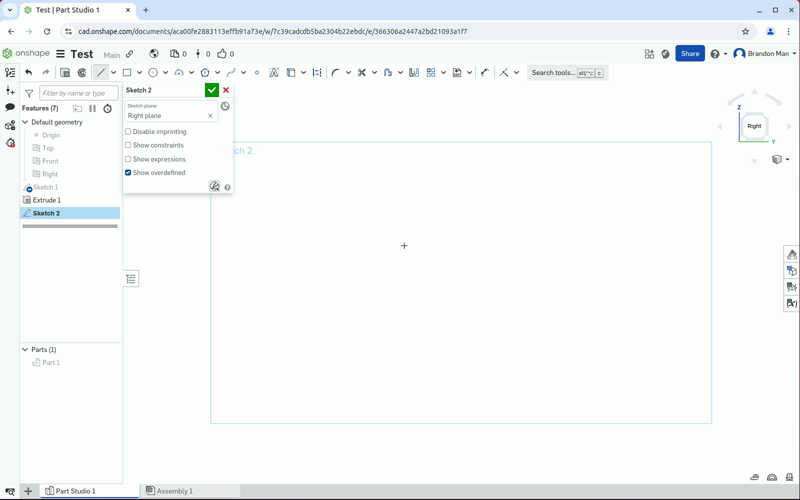
key_up(shift)
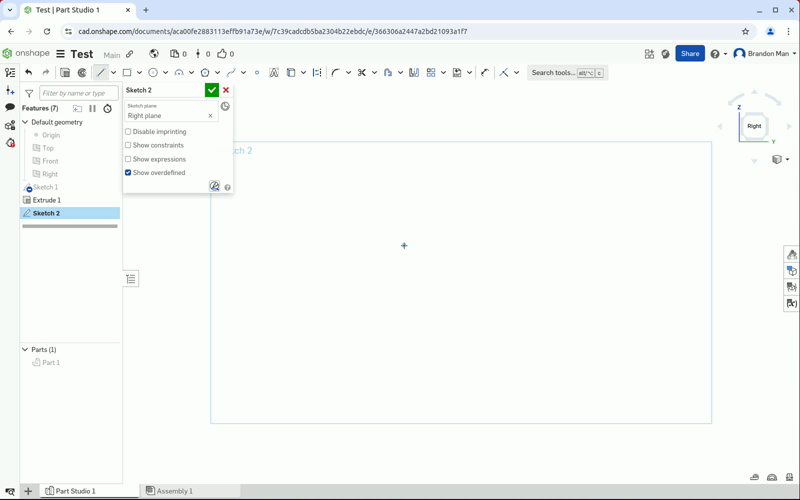
key_down(shift)
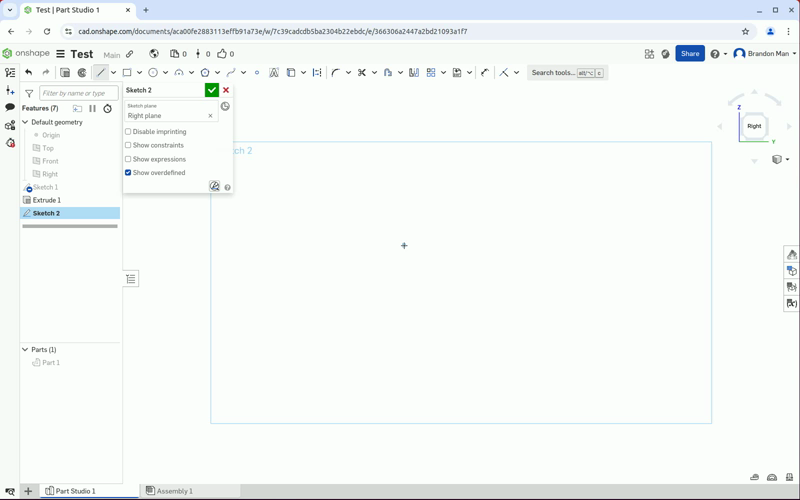
mouse_move(434, 245)
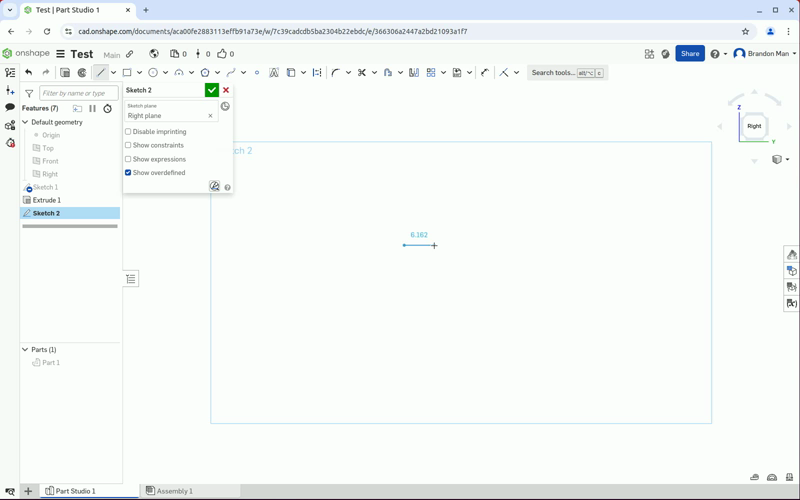
mouse_move(432, 283)
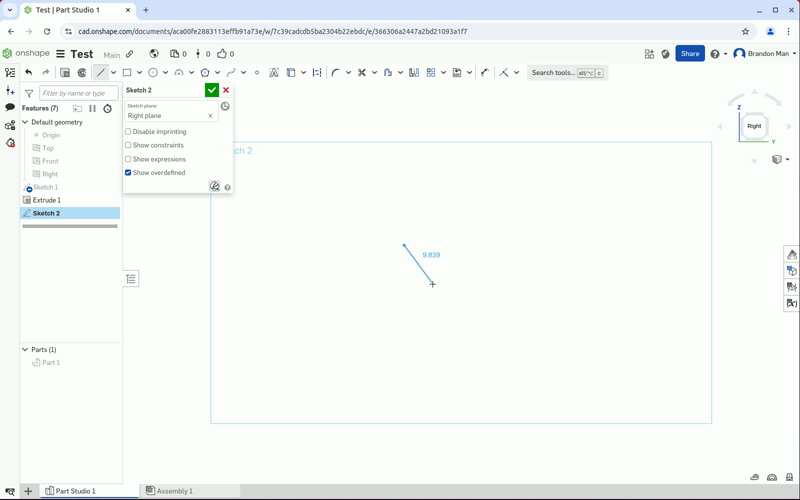
click(432, 283)
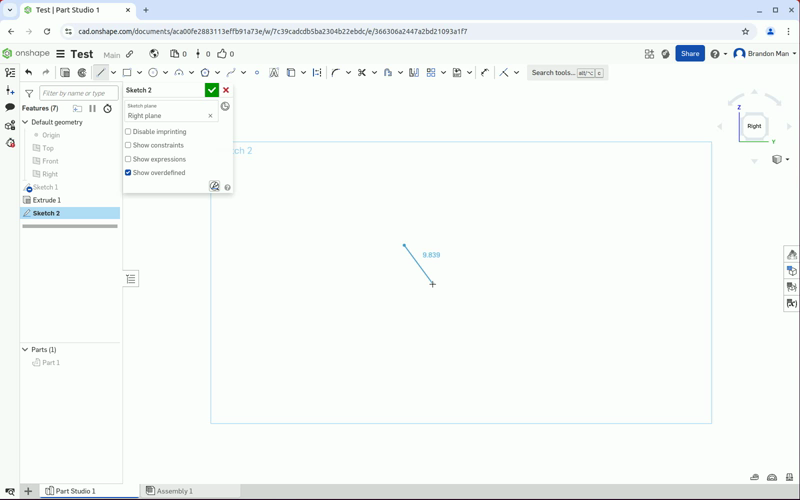
key_up(shift)
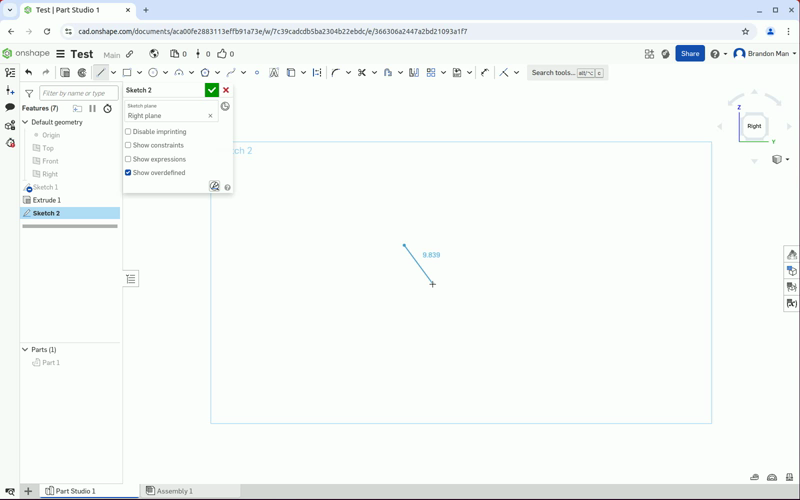
key_down(shift)
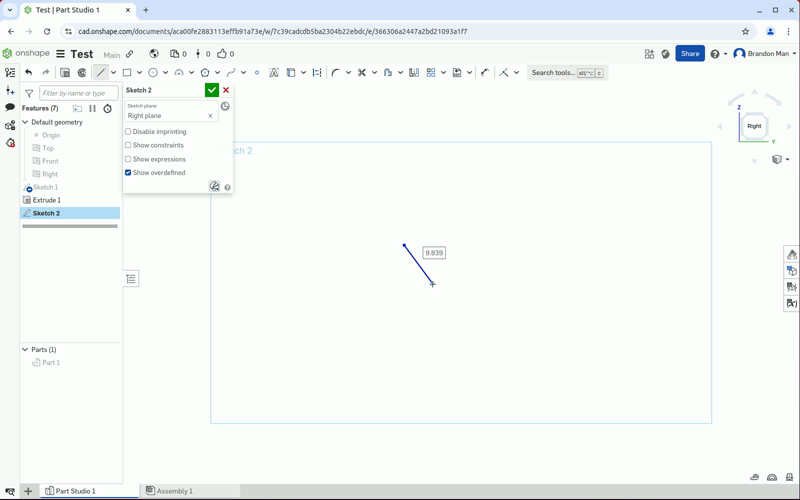
mouse_move(462, 283)
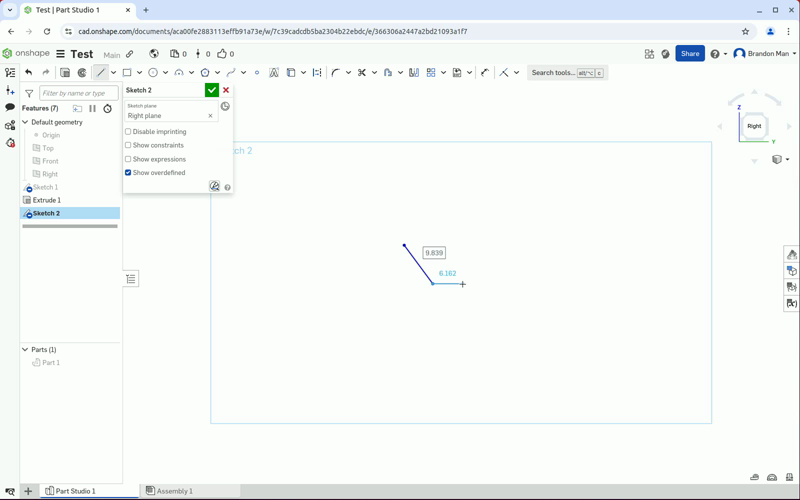
mouse_move(461, 283)
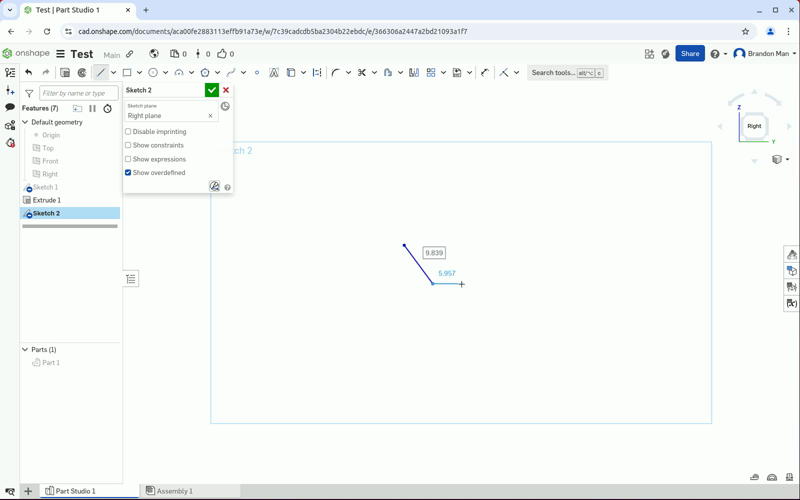
click(461, 283)
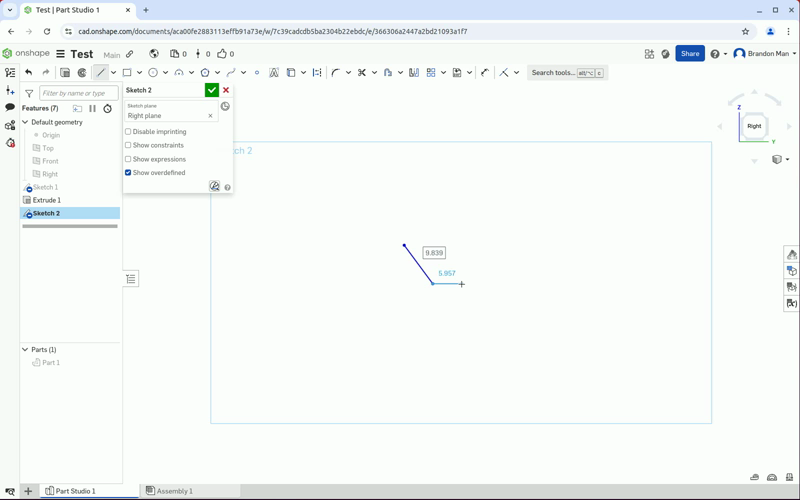
key_up(shift)
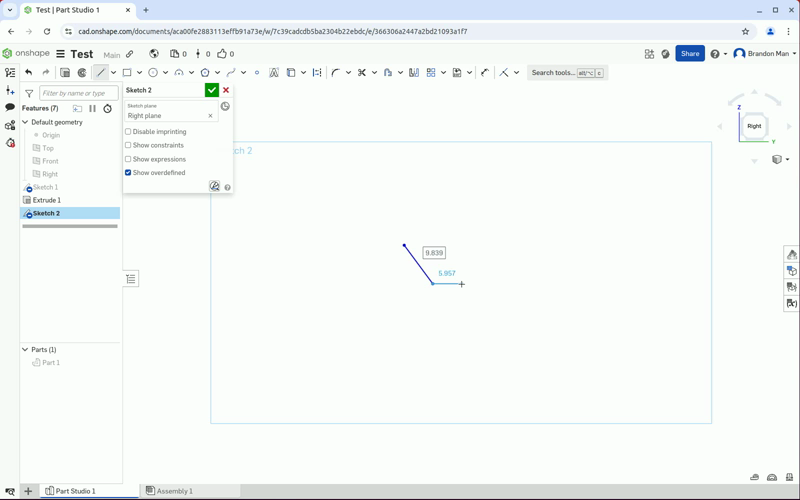
key_down(shift)
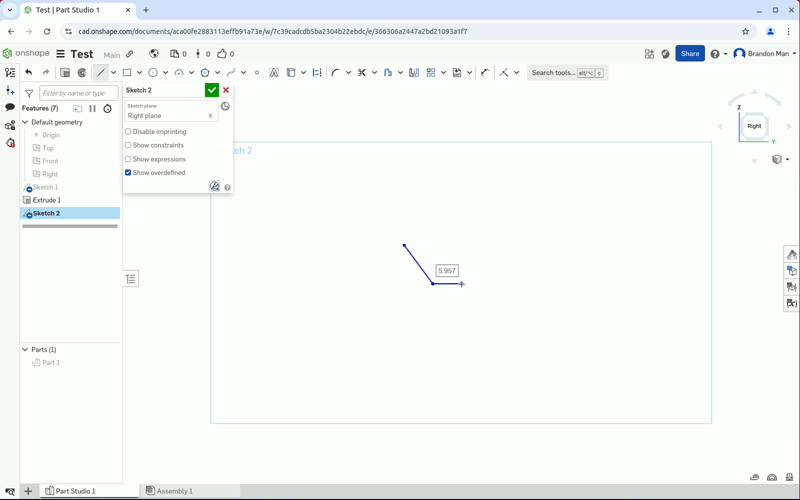
mouse_move(461, 198)
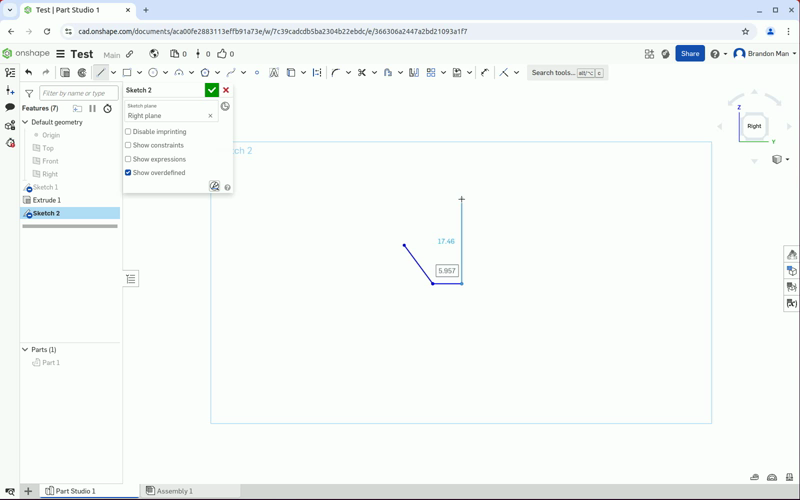
click(461, 198)
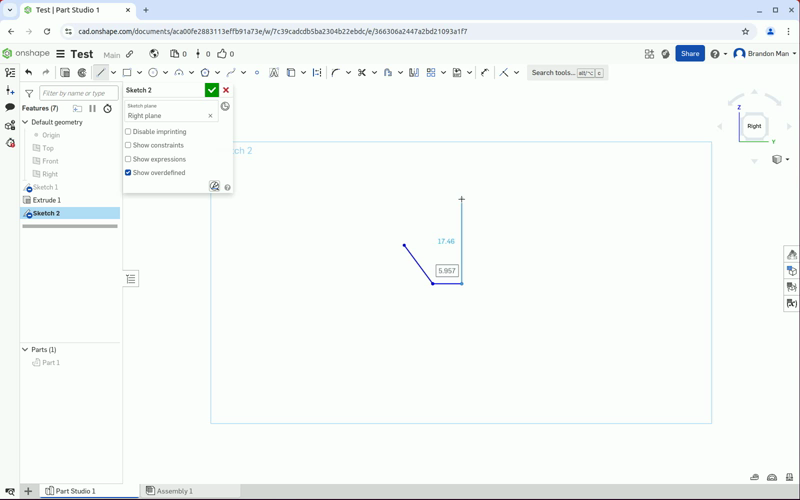
key_up(shift)
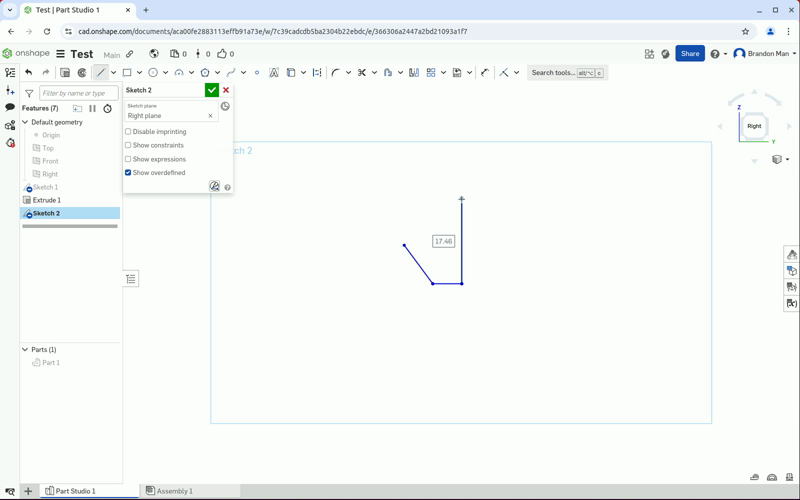
key_down(shift)
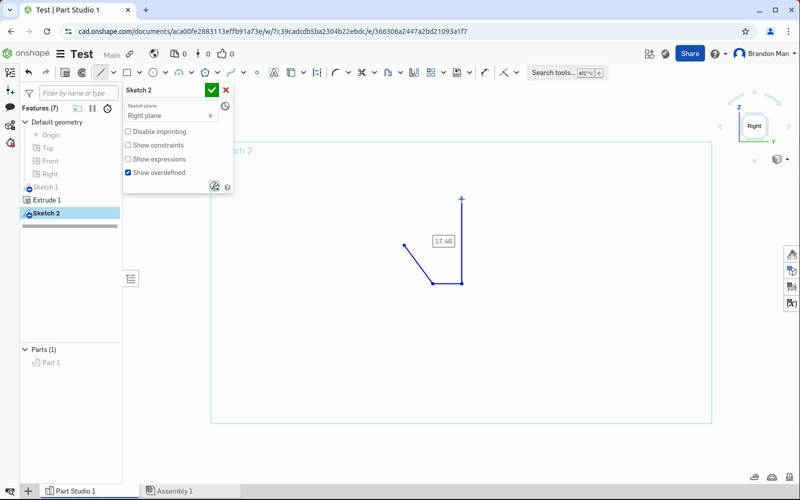
mouse_move(404, 178)
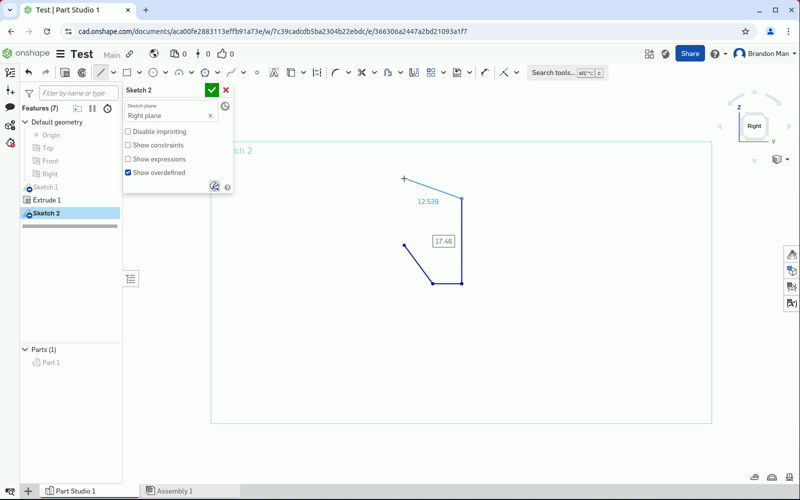
click(404, 178)
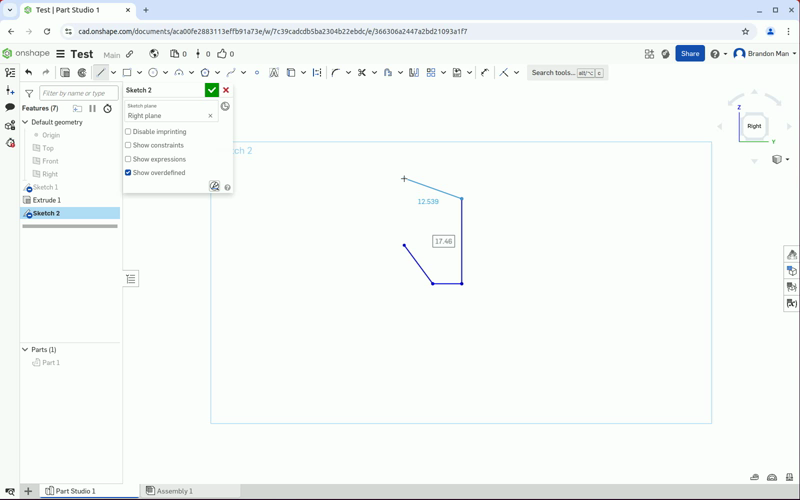
key_up(shift)
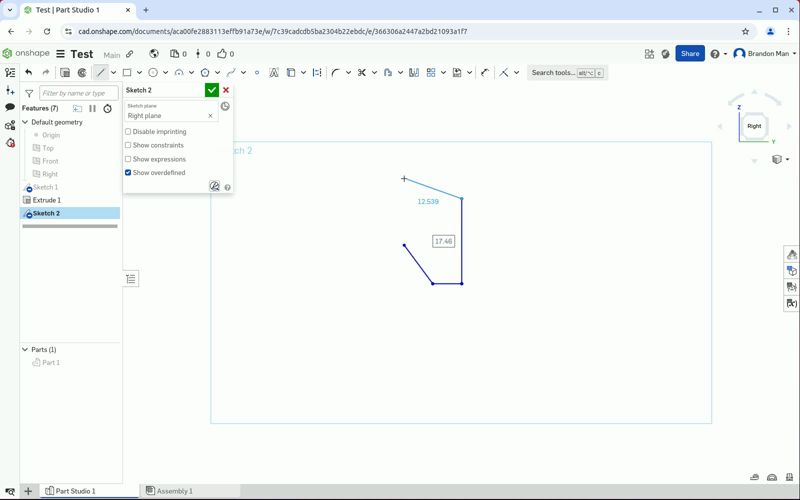
key_down(shift)
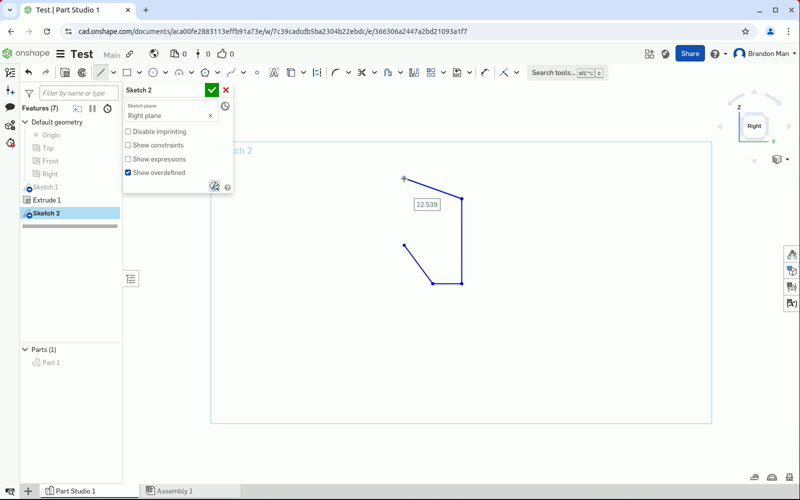
mouse_move(404, 245)
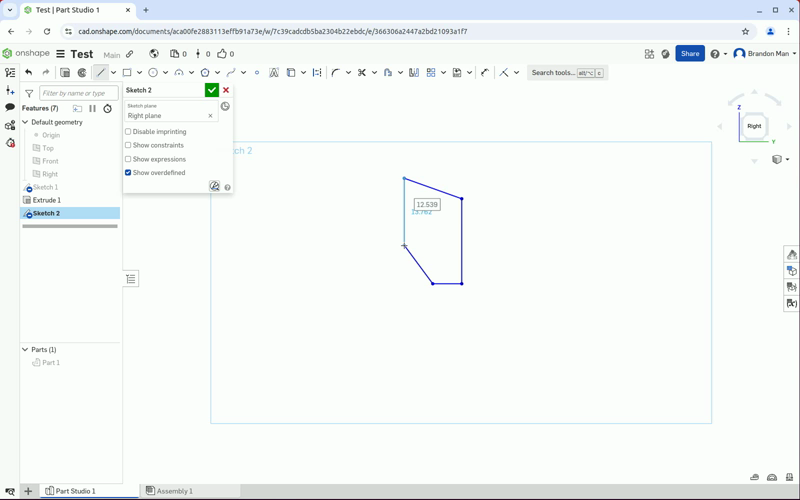
key_up(shift)
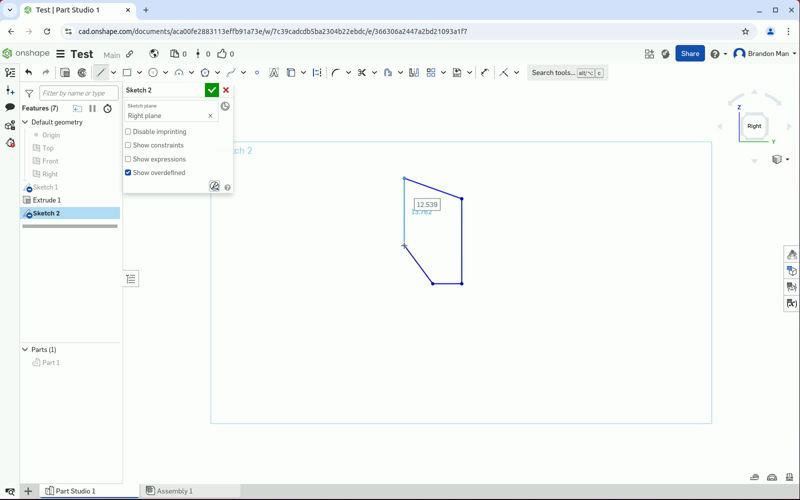
click(404, 245)
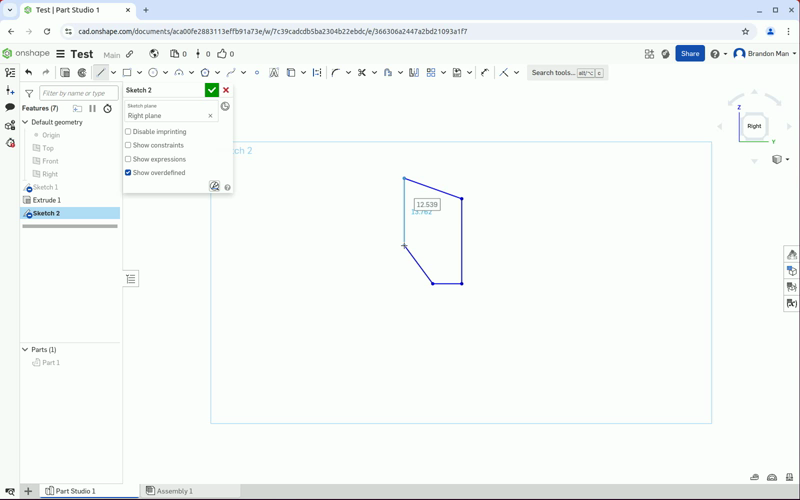
key(esc)
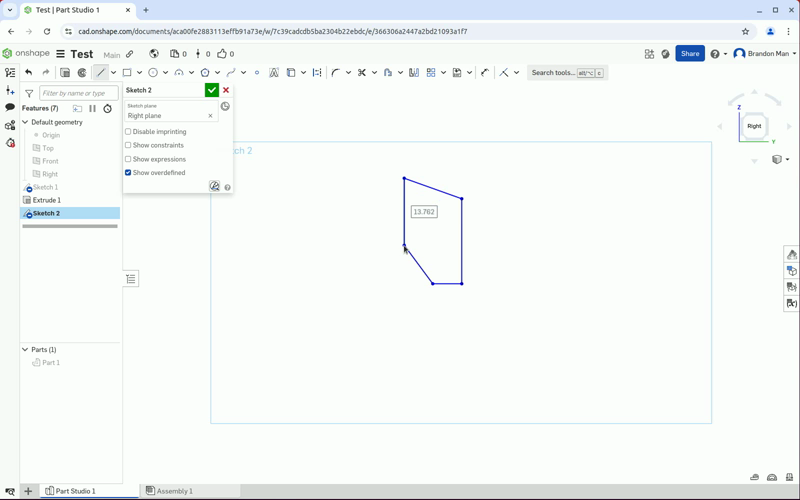
mouse_move(450, 251)
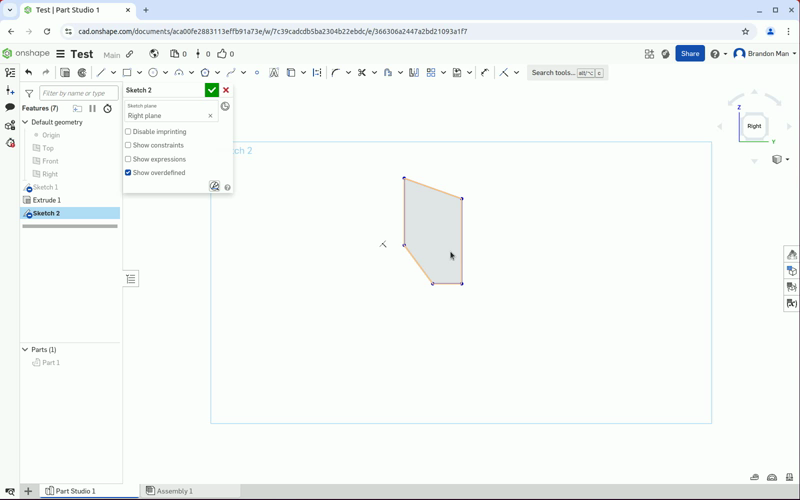
click(450, 251)
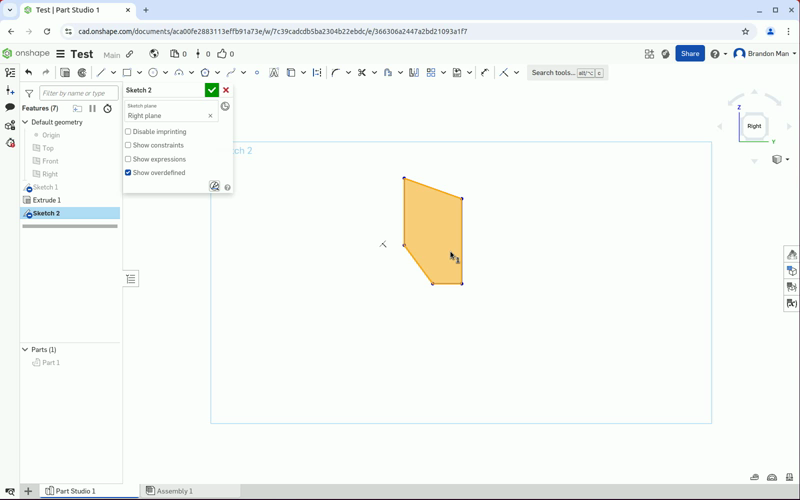
mouse_move(73, 352)
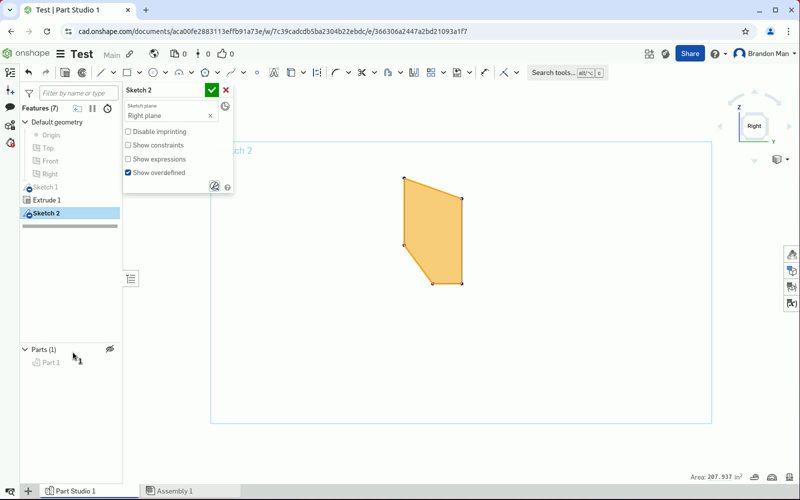
key(shift+y)
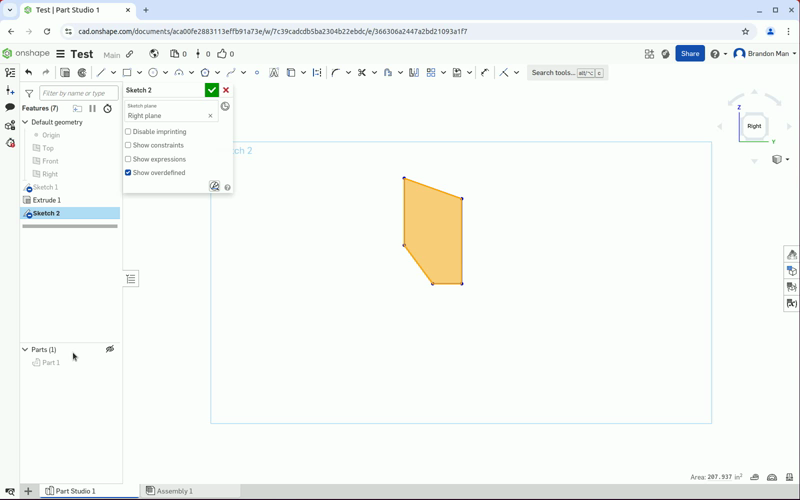
key(shift+e)
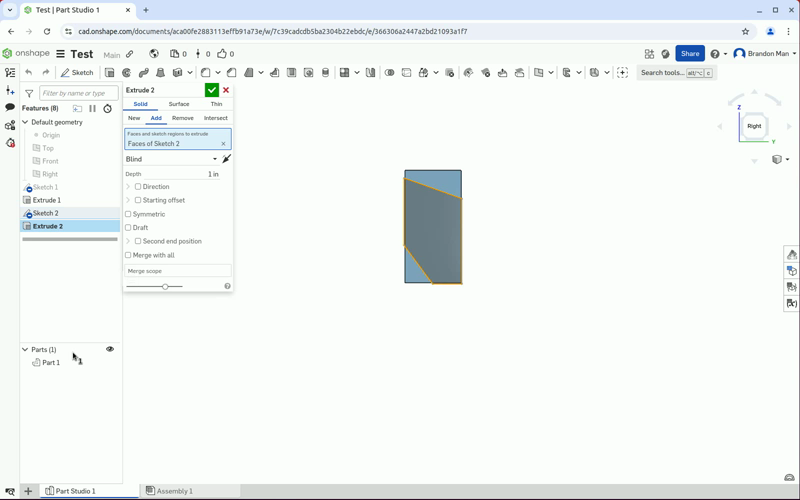
mouse_move(143, 106)
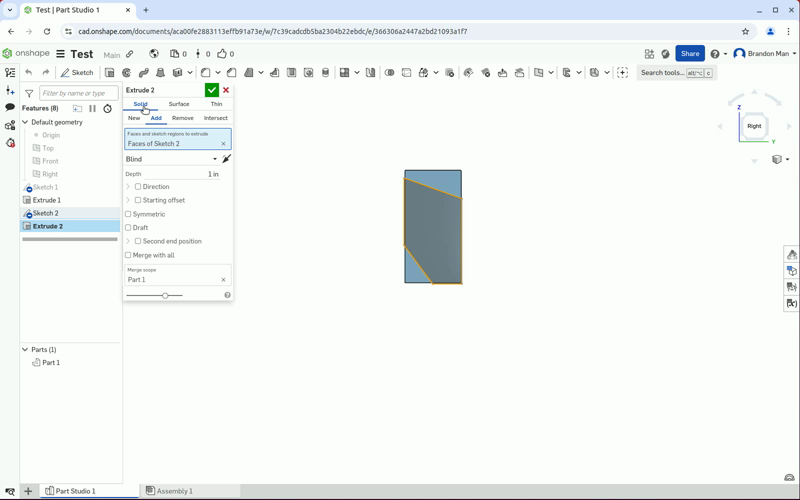
click(143, 106)
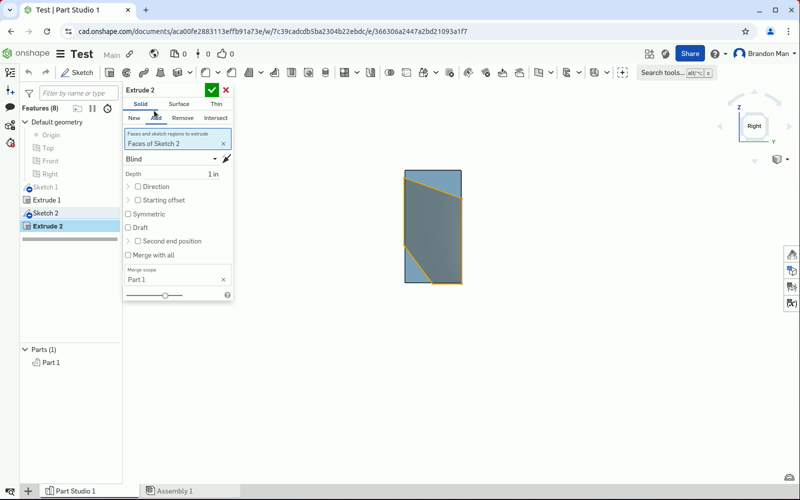
mouse_move(186, 120)
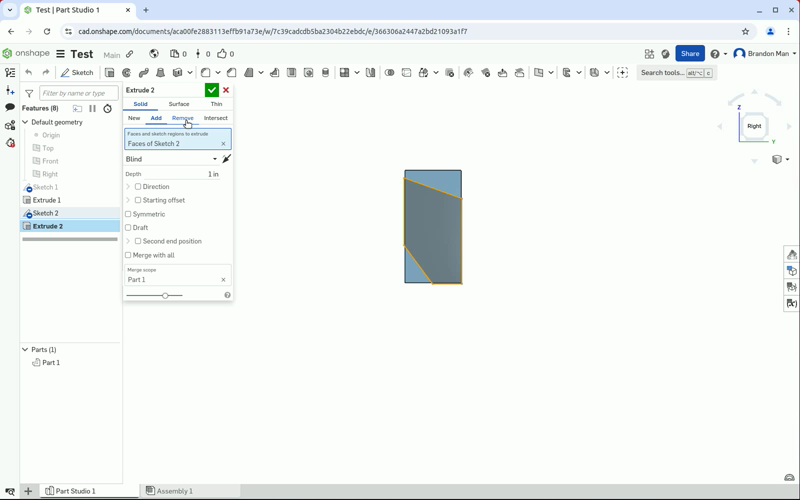
click(186, 120)
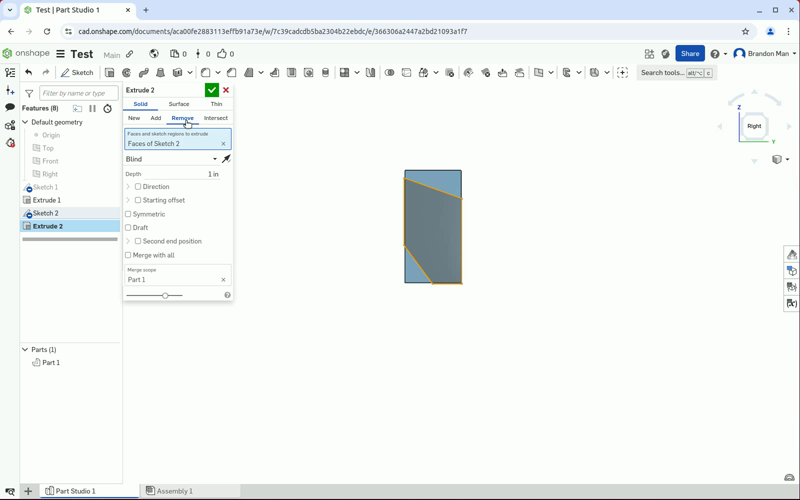
key(tab, 4)
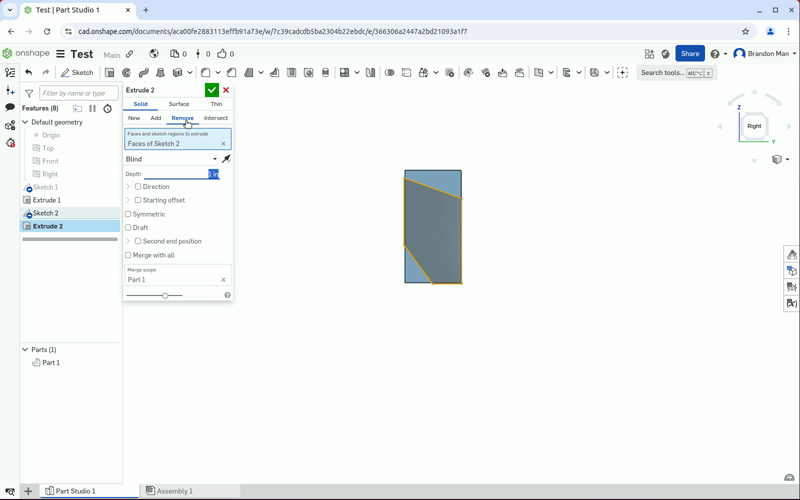
text(5.777)
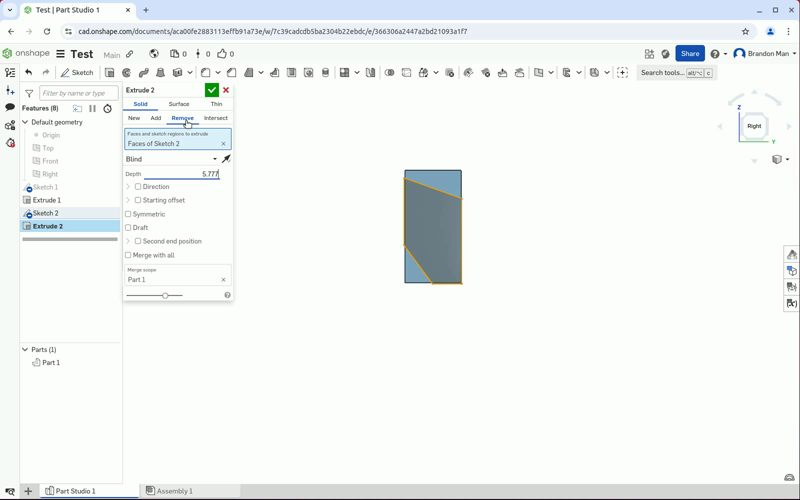
key(tab, 6)
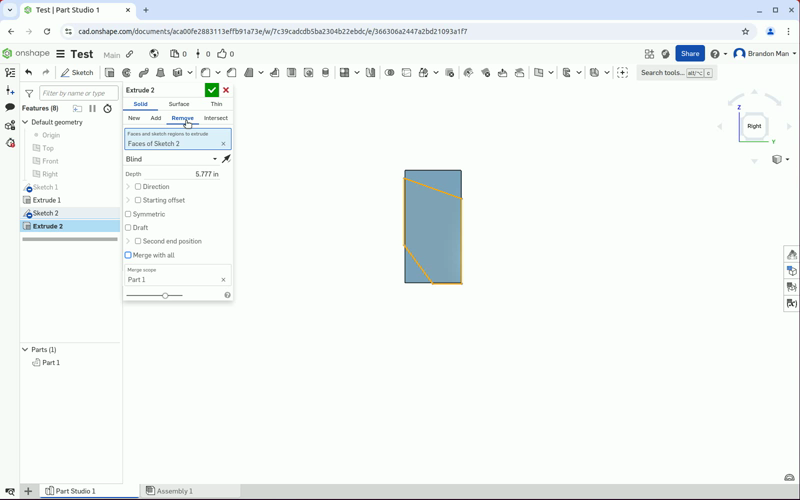
key(space)
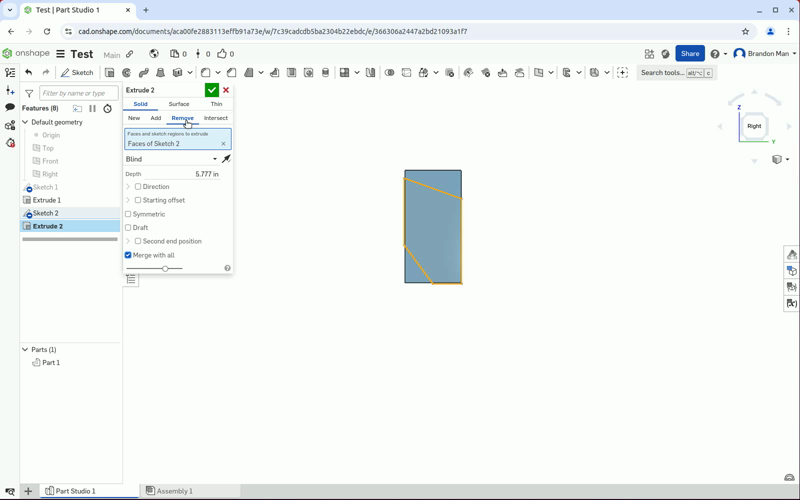
key(enter)
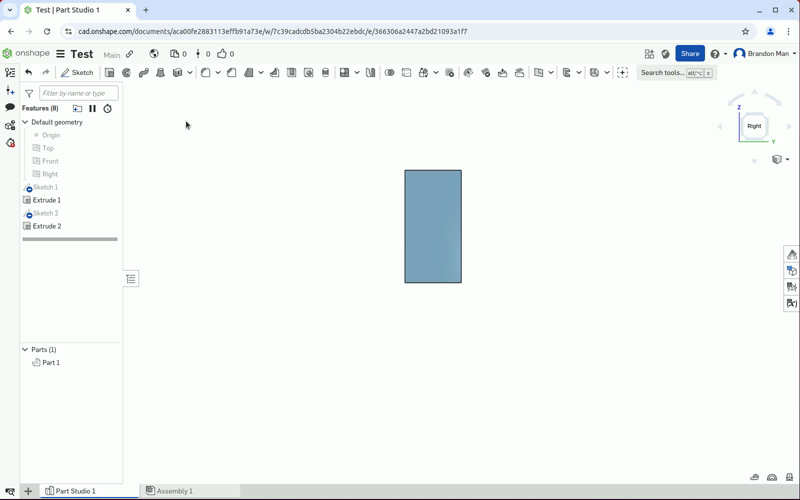
key(shift+h)
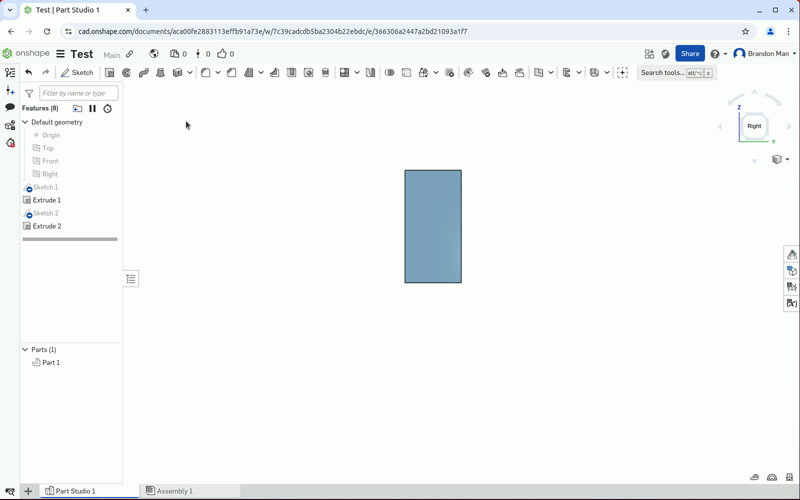
key(shift+h)
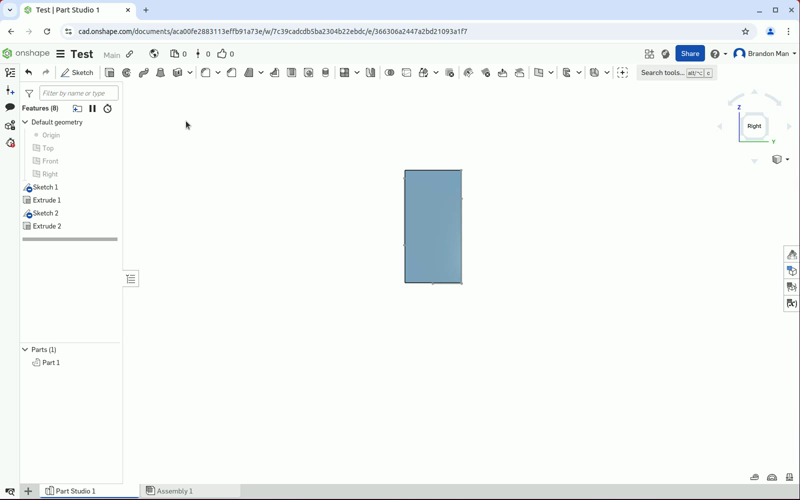
key(shift+7)
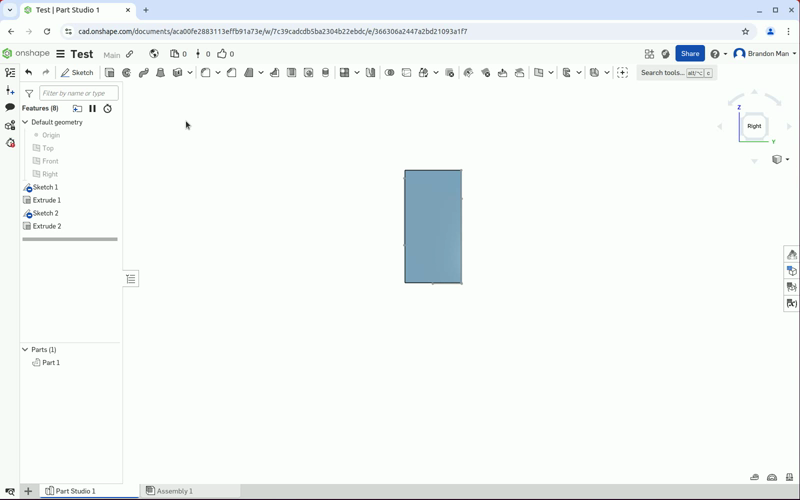
key(right, 2)
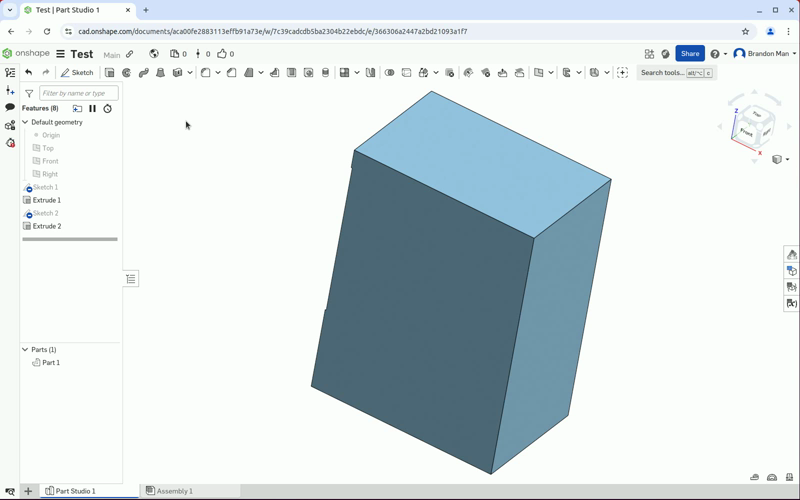
key(down, 2)
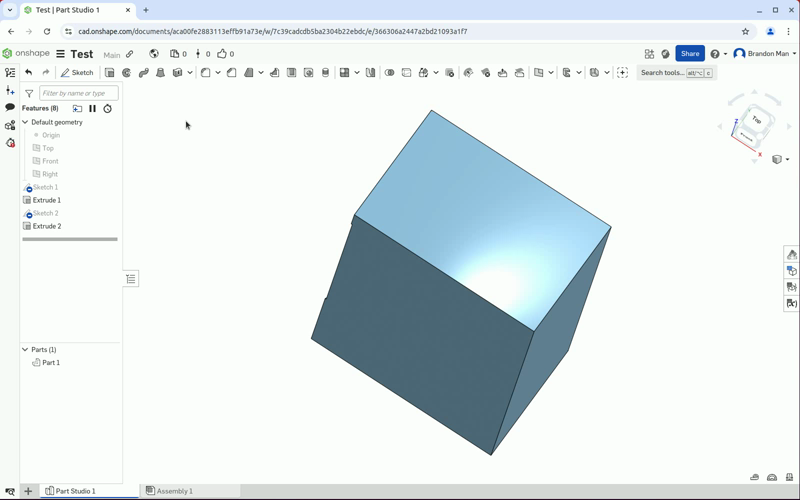
key(up, 2)
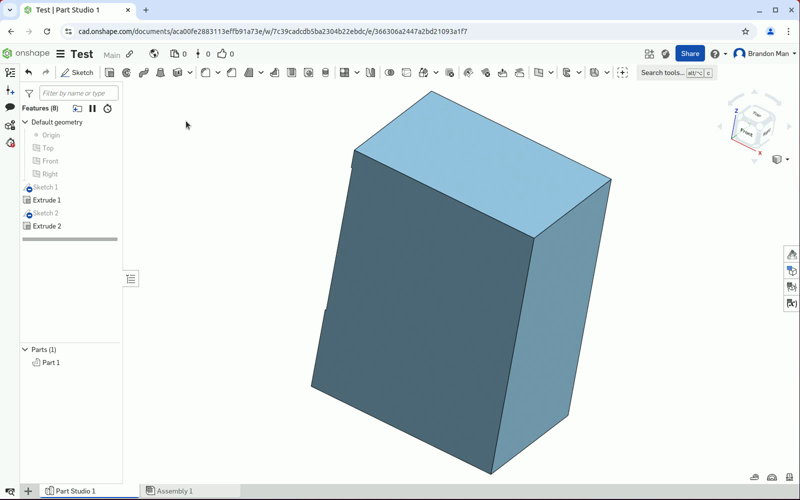
key(left, 2)
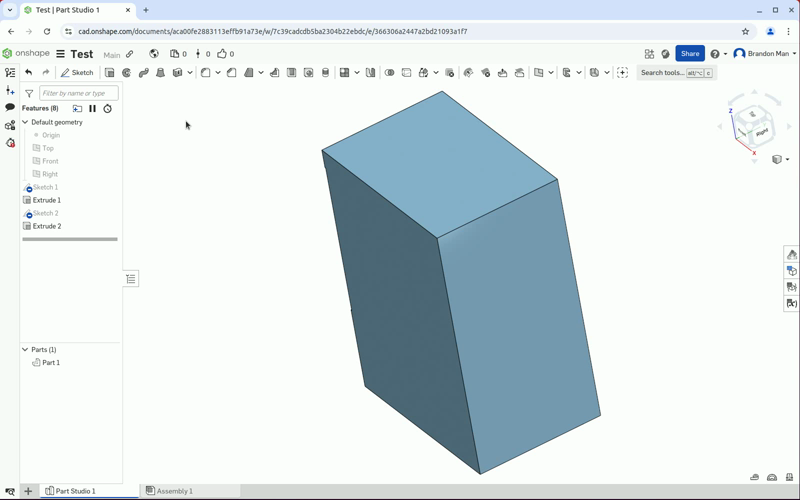
mouse_move(73, 189)
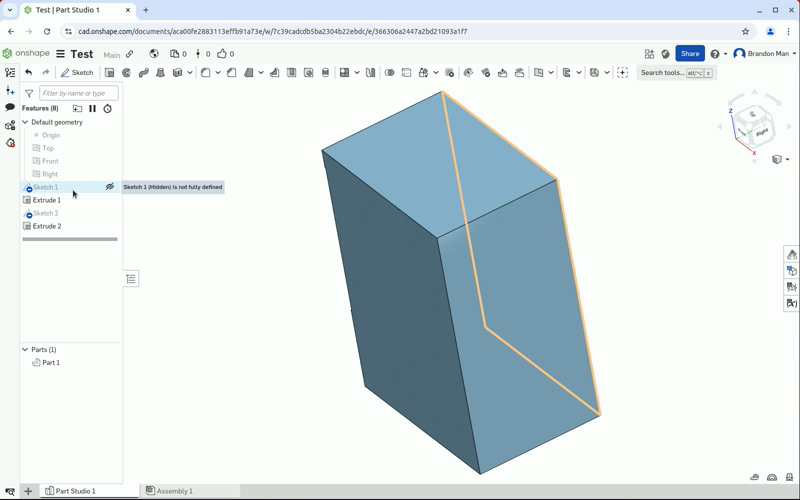
click(73, 189)